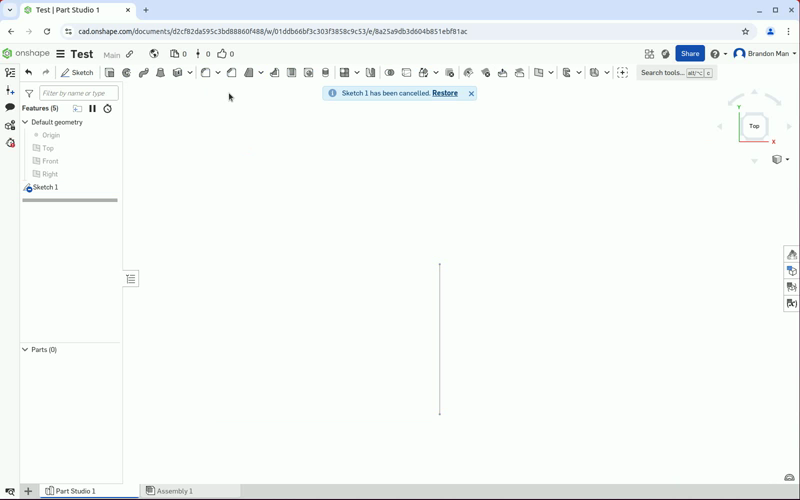
key(shift+h)
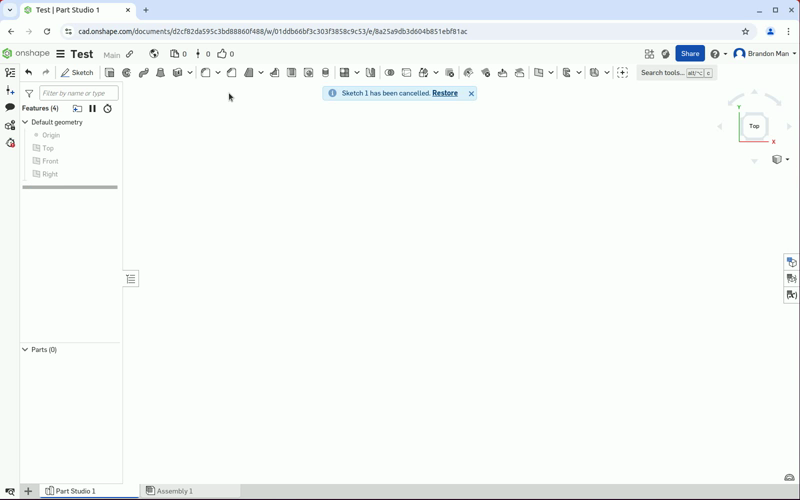
mouse_move(73, 352)
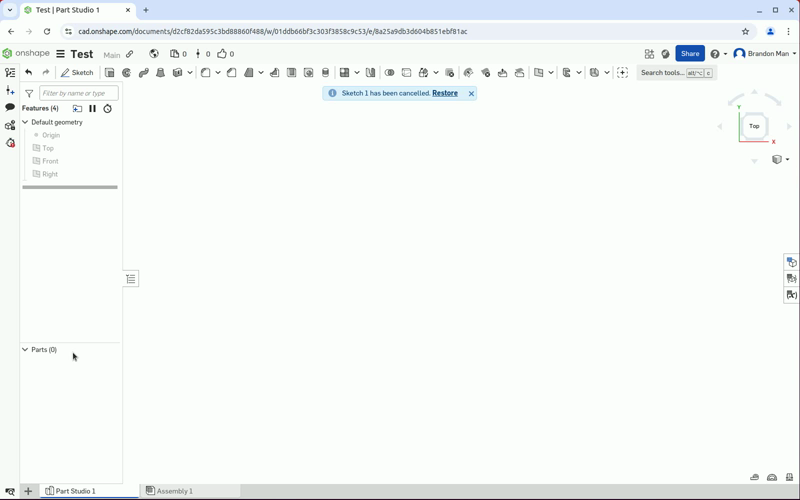
key(y)
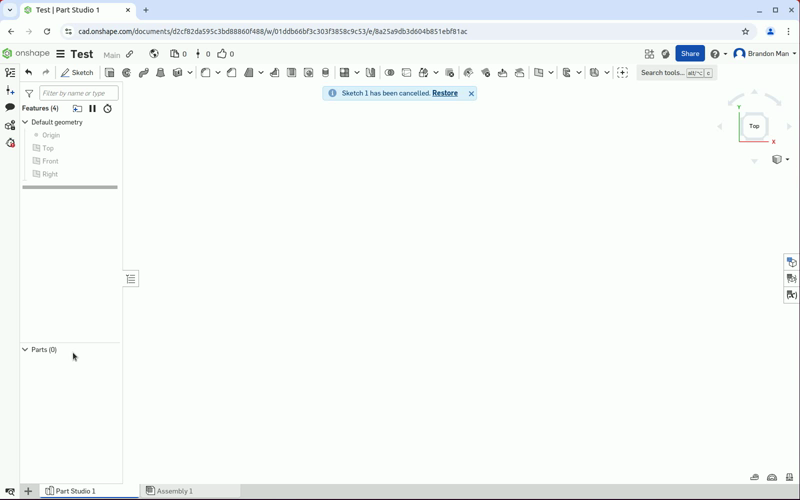
key(shift+p)
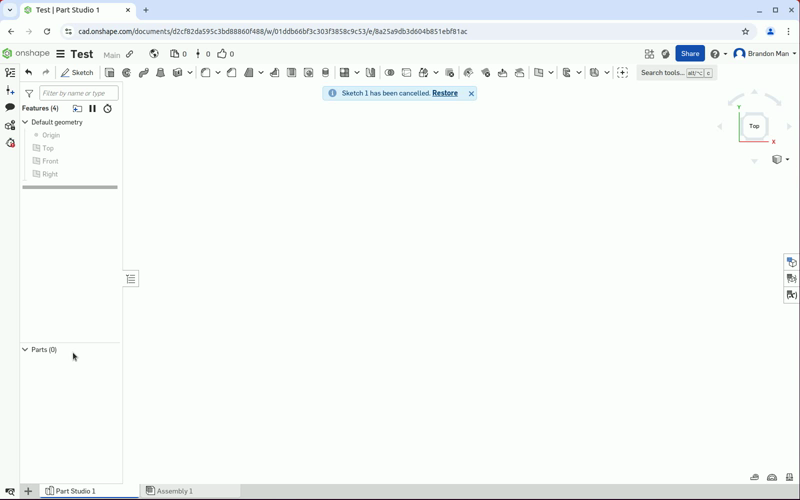
key(space)
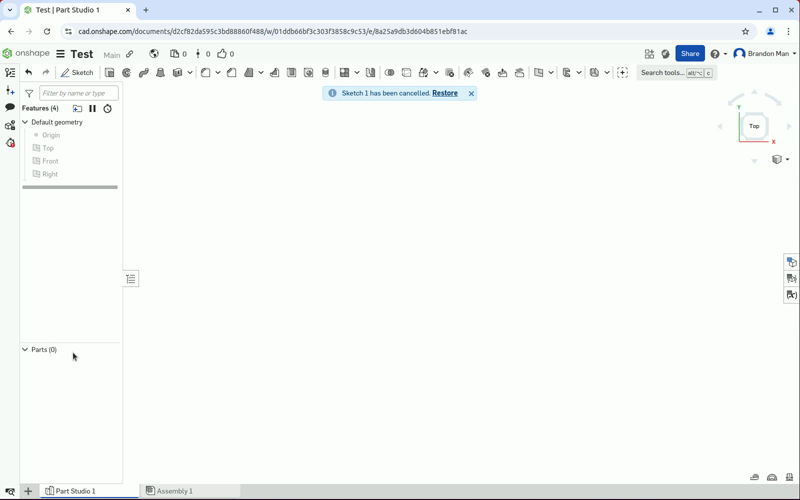
key_down(shift)
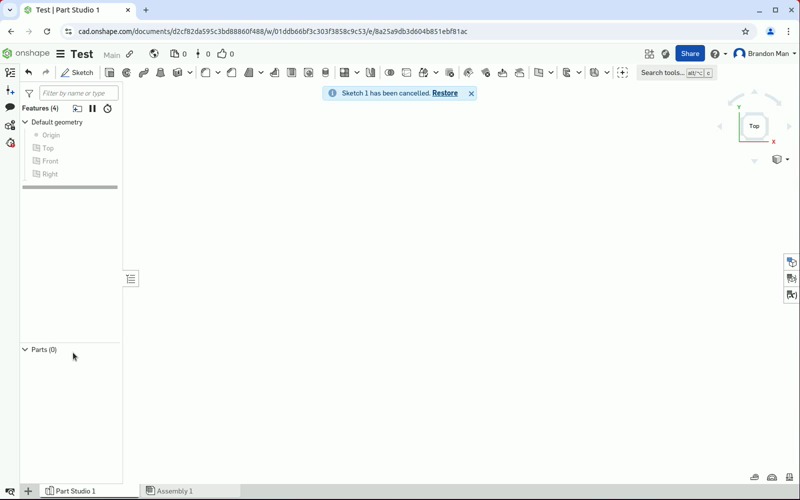
key(up)
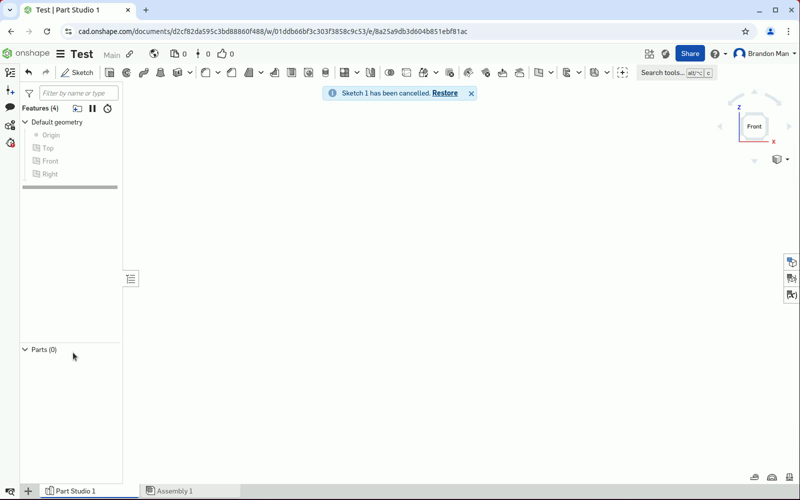
key_up(shift)
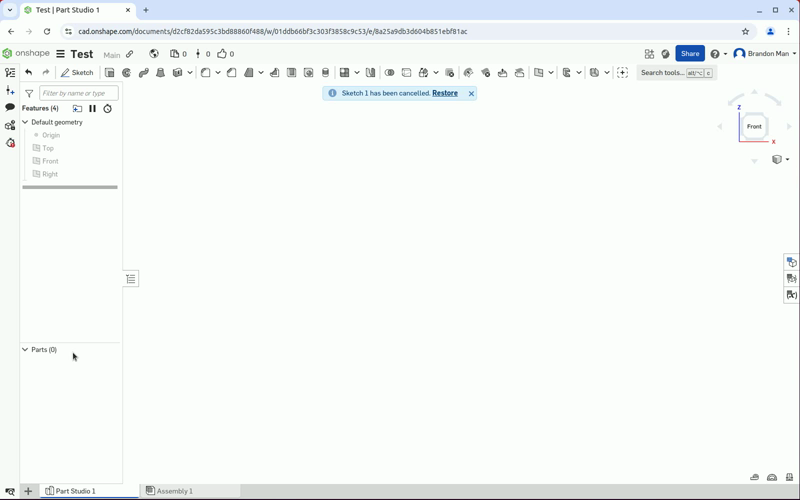
key(space)
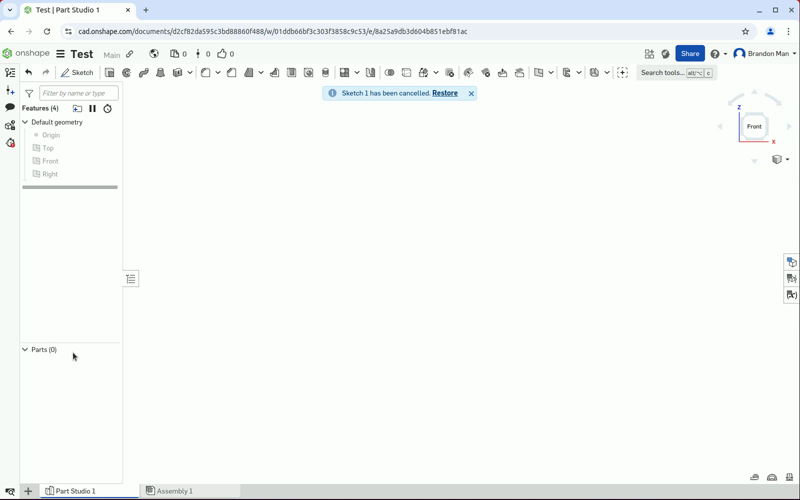
key_down(shift)
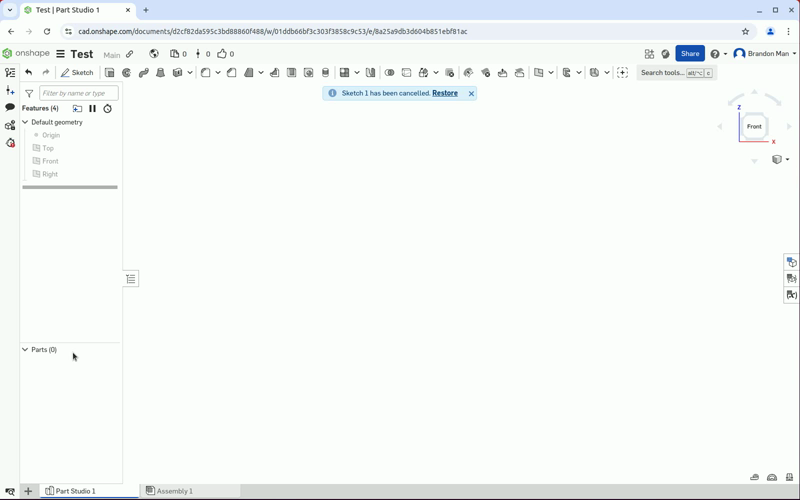
key(left)
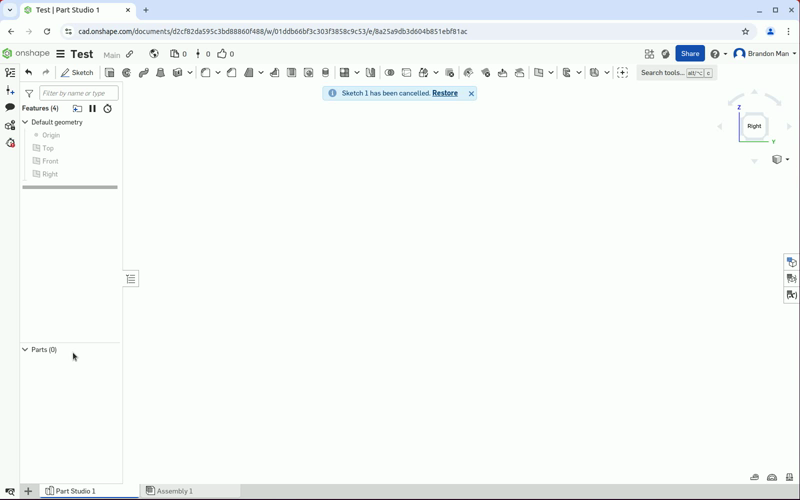
key_up(shift)
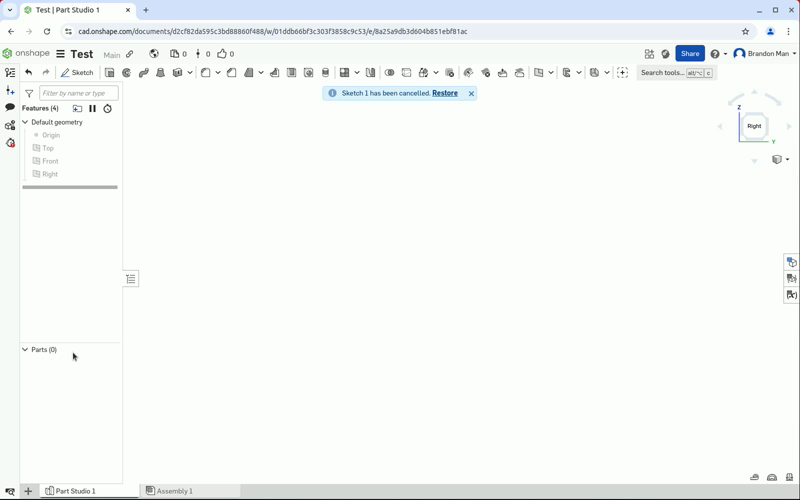
mouse_move(73, 352)
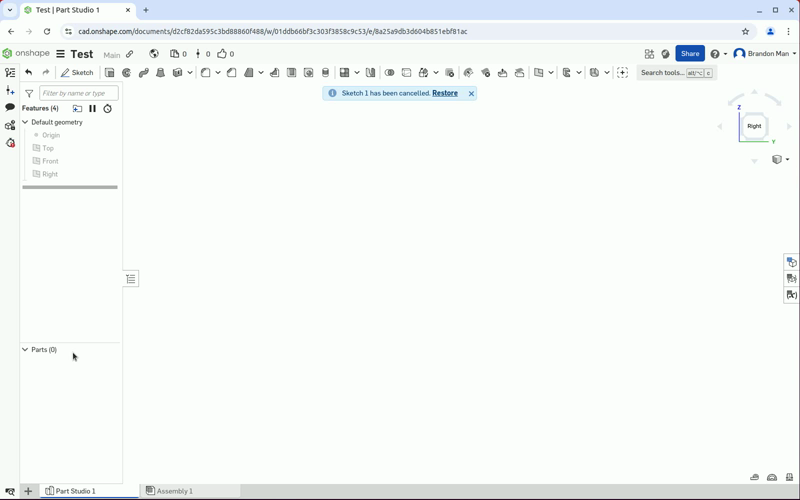
key(shift+y)
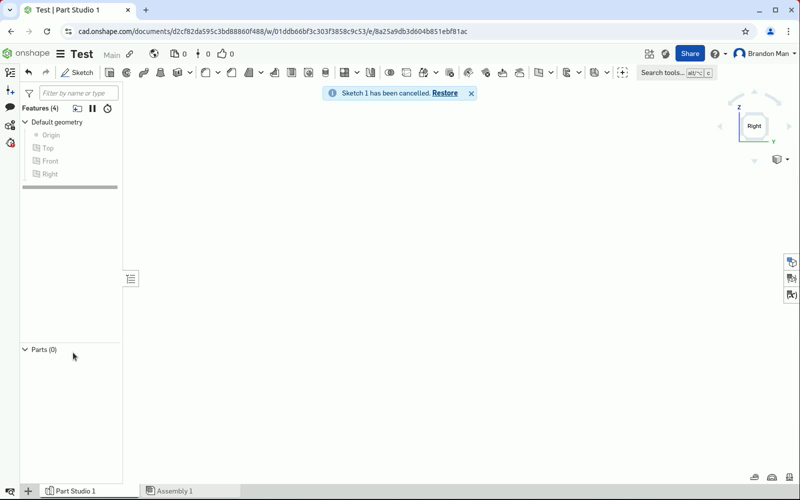
key(shift+s)
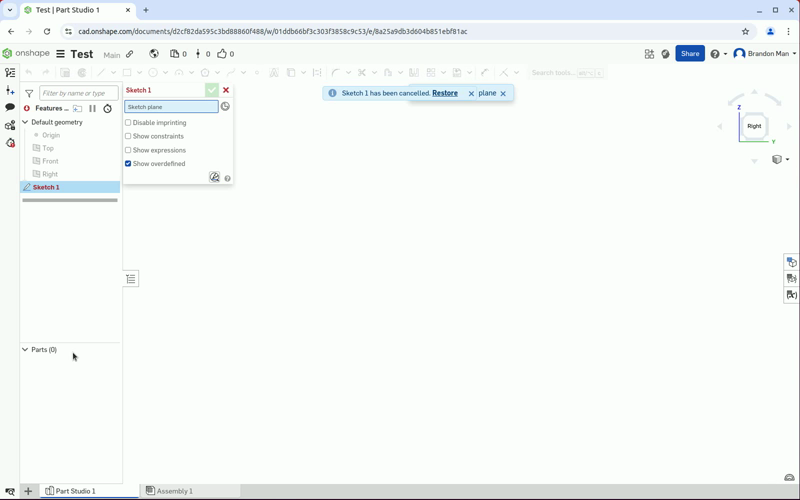
mouse_move(73, 176)
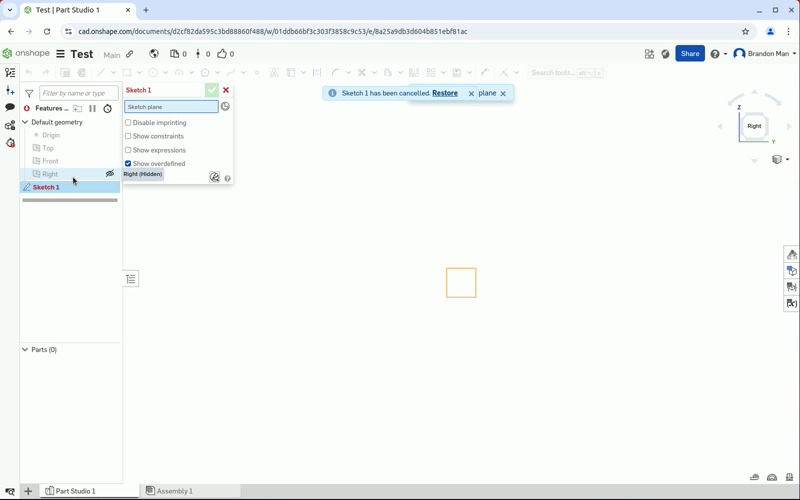
click(73, 176)
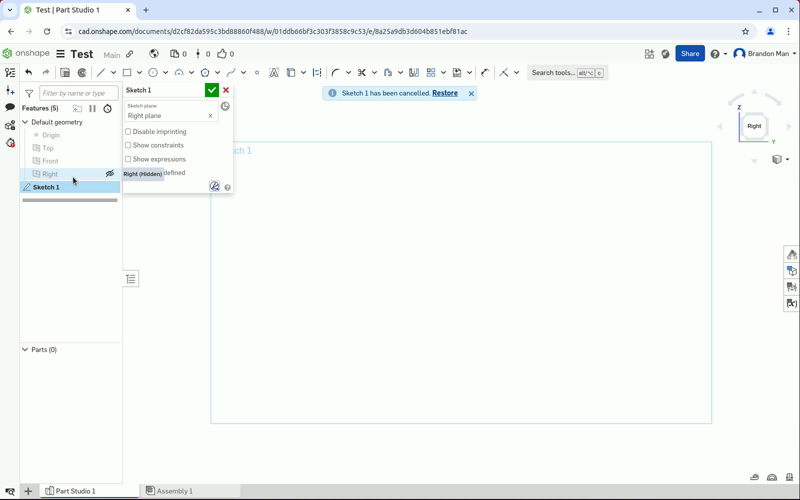
mouse_move(73, 352)
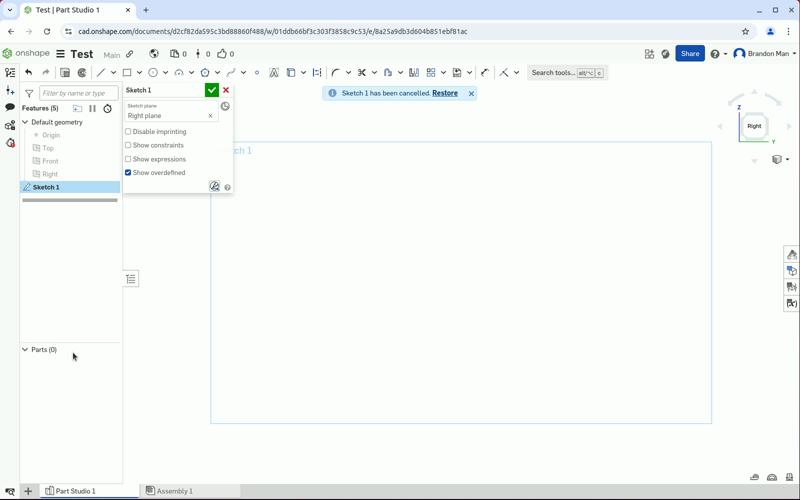
key(y)
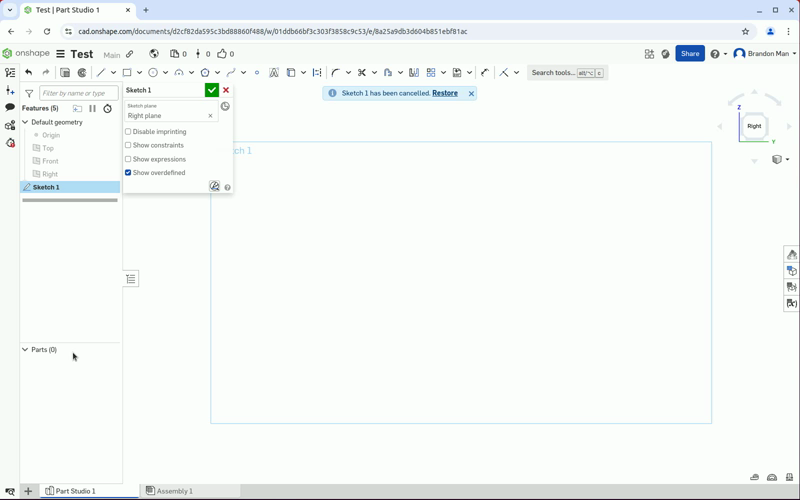
key(l)
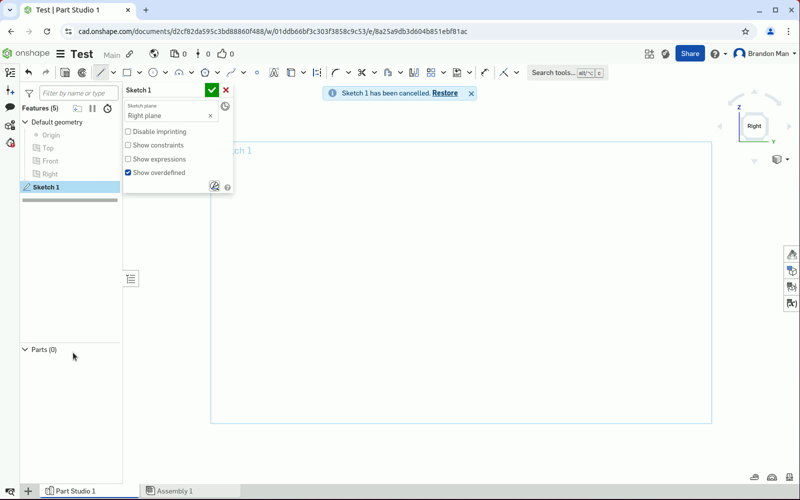
key_down(shift)
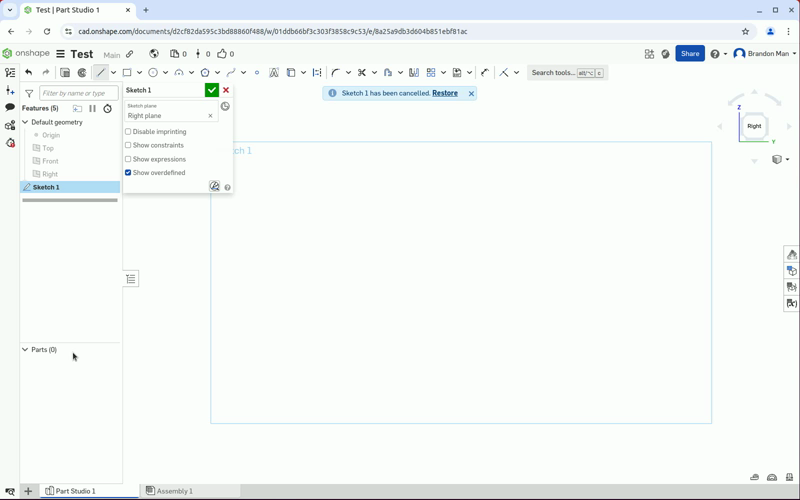
mouse_move(348, 366)
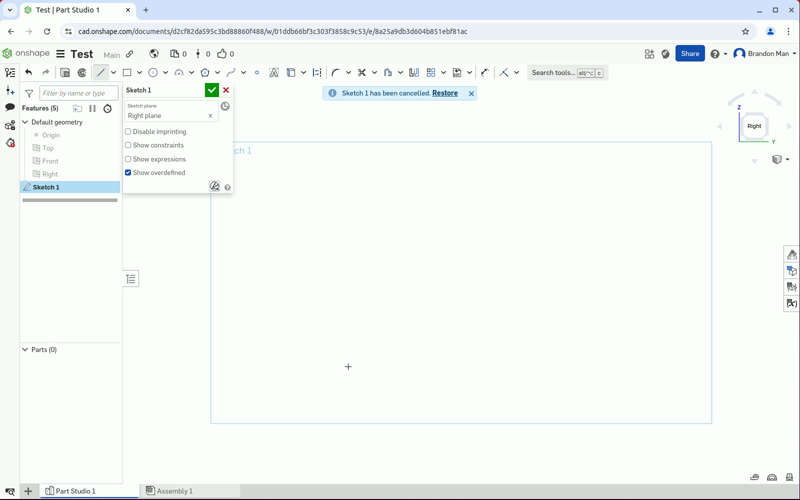
click(348, 366)
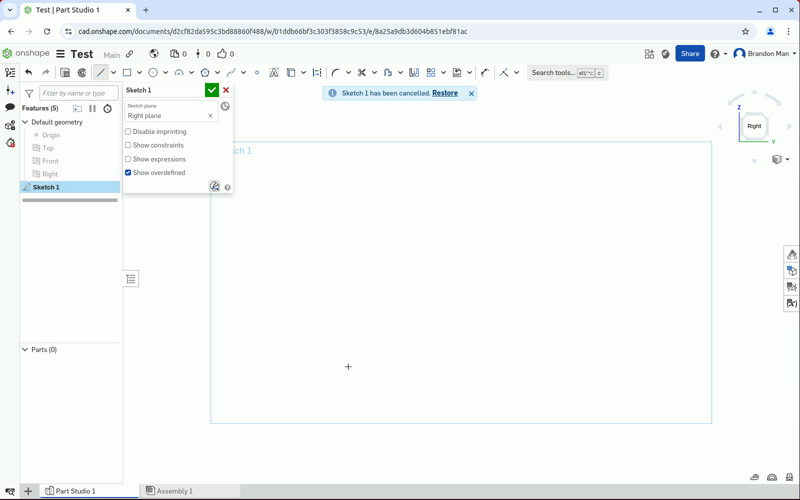
key_up(shift)
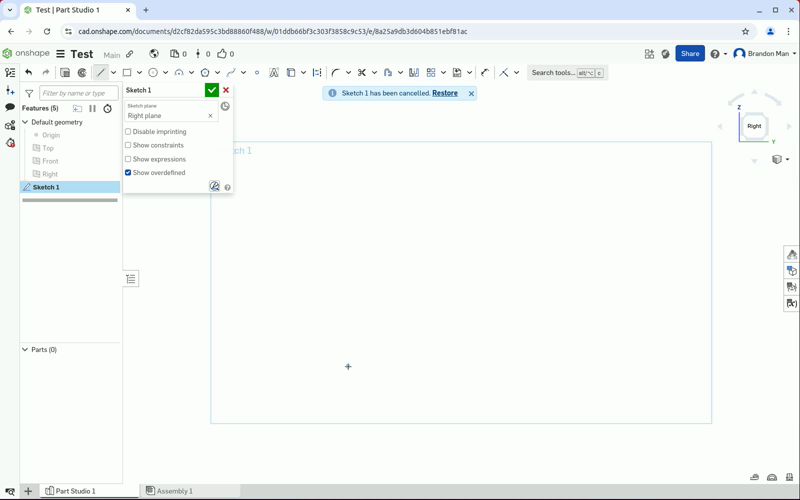
key_down(shift)
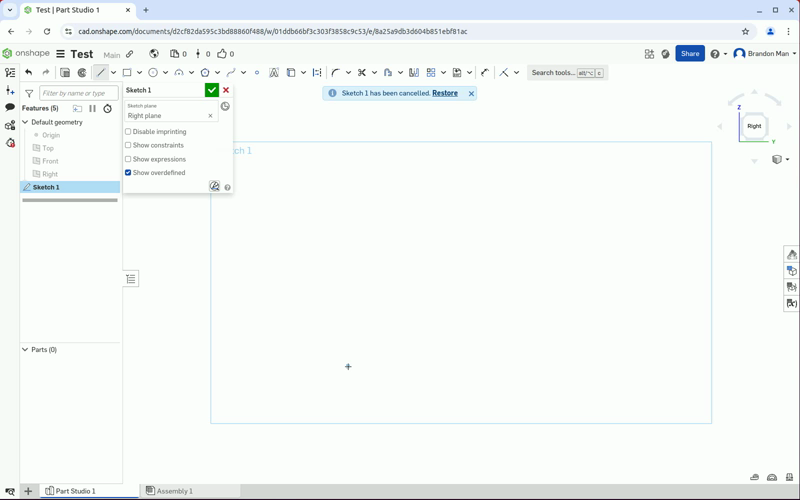
mouse_move(572, 366)
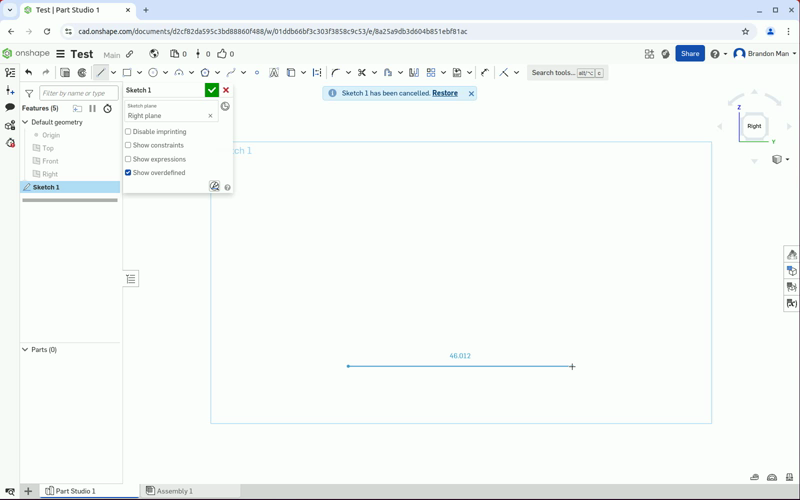
click(572, 366)
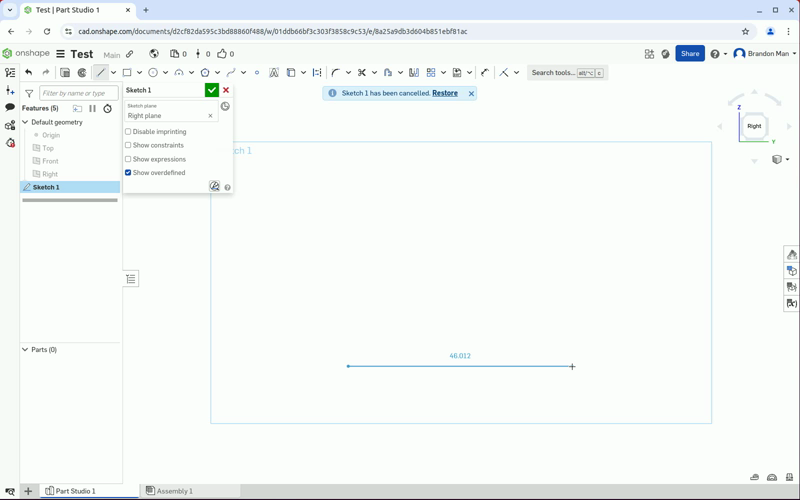
key_up(shift)
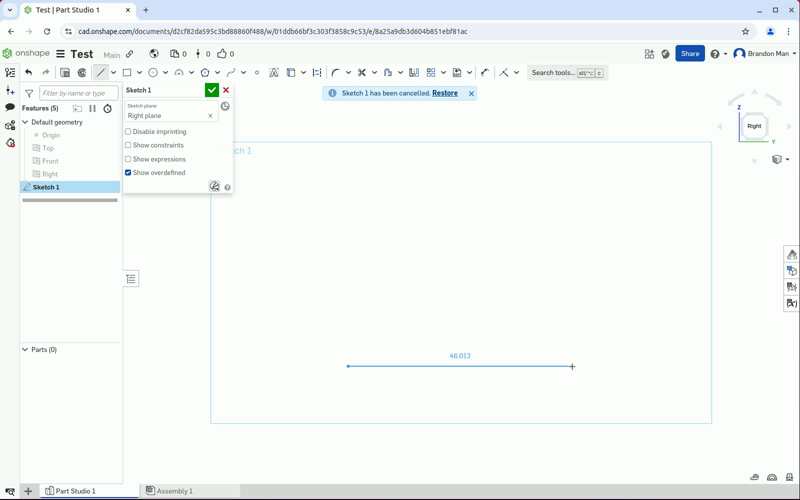
key_down(shift)
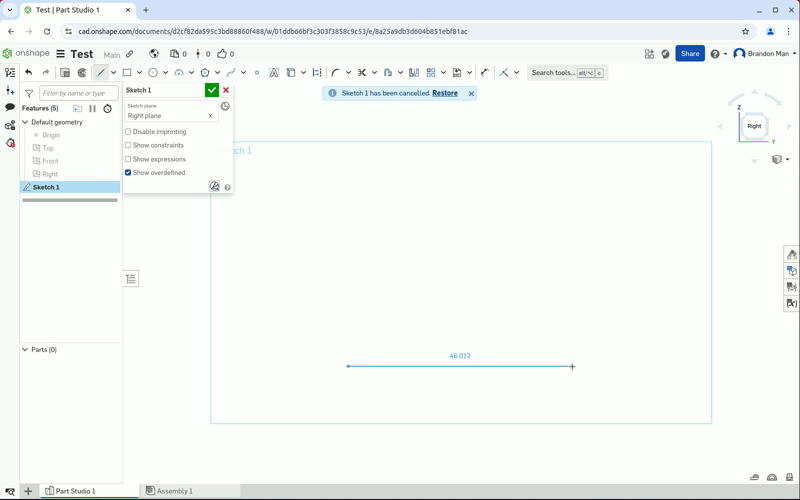
mouse_move(572, 201)
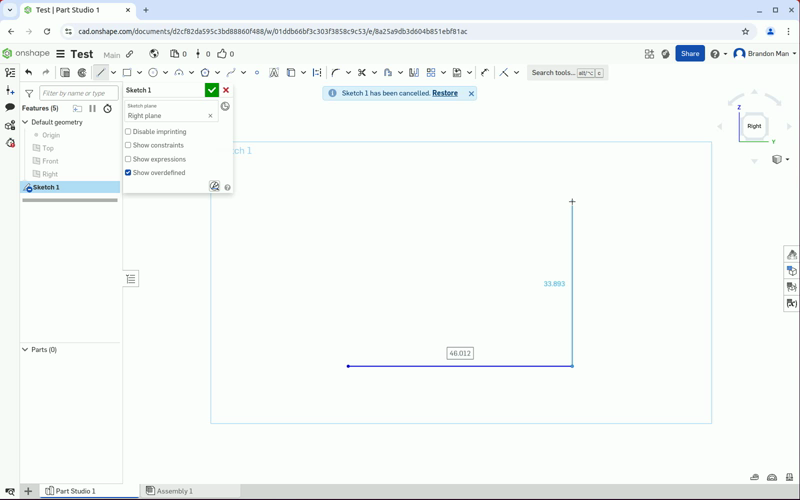
click(572, 201)
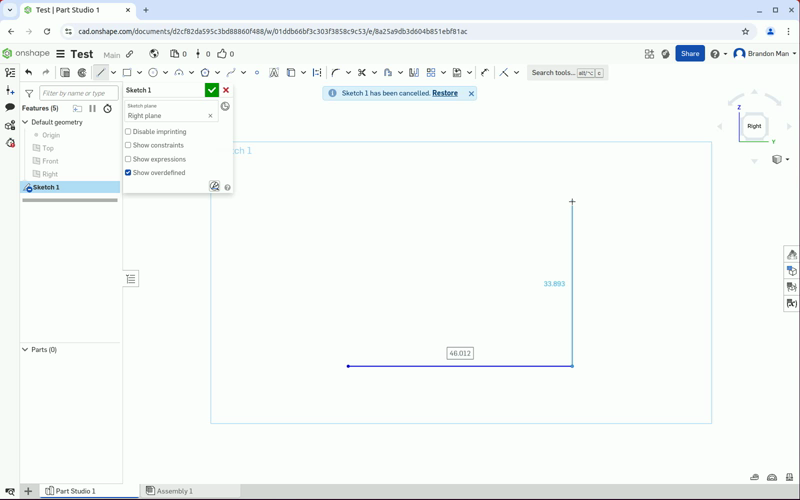
key_up(shift)
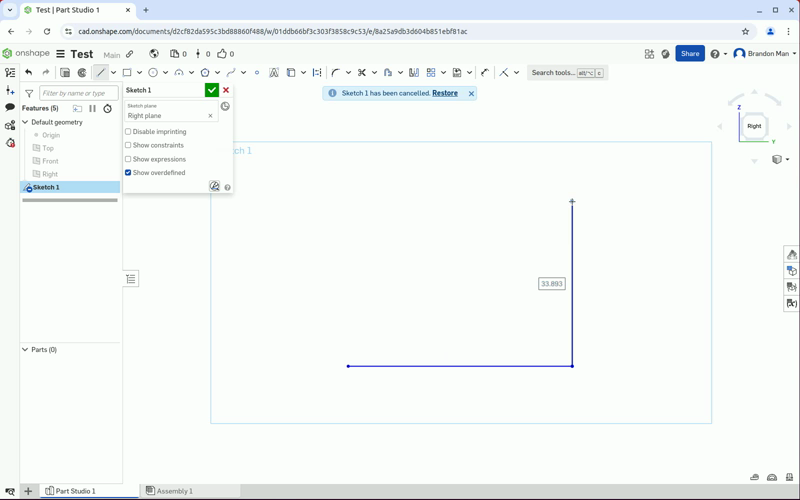
key_down(shift)
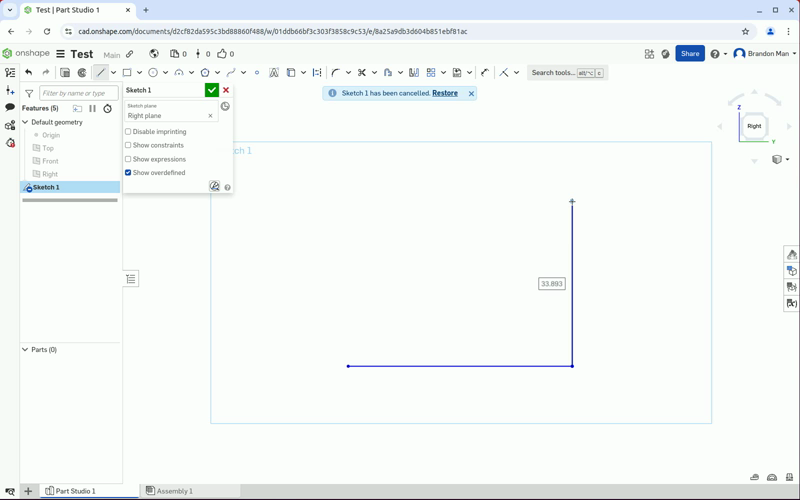
mouse_move(348, 201)
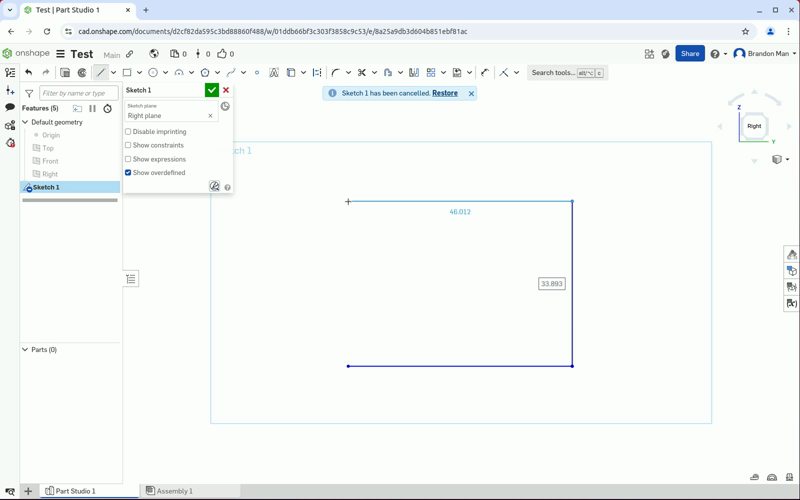
click(348, 201)
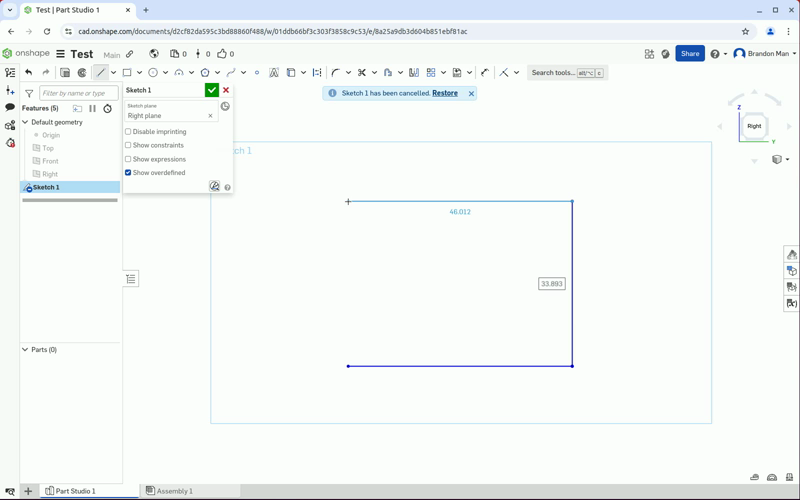
key_up(shift)
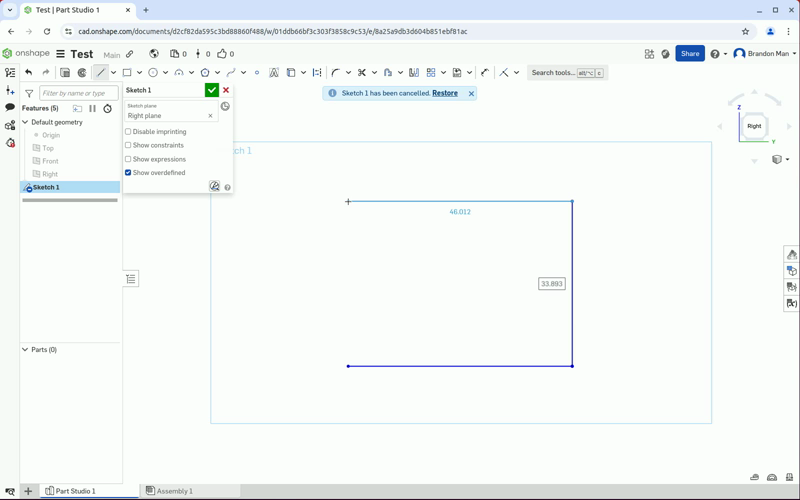
key_down(shift)
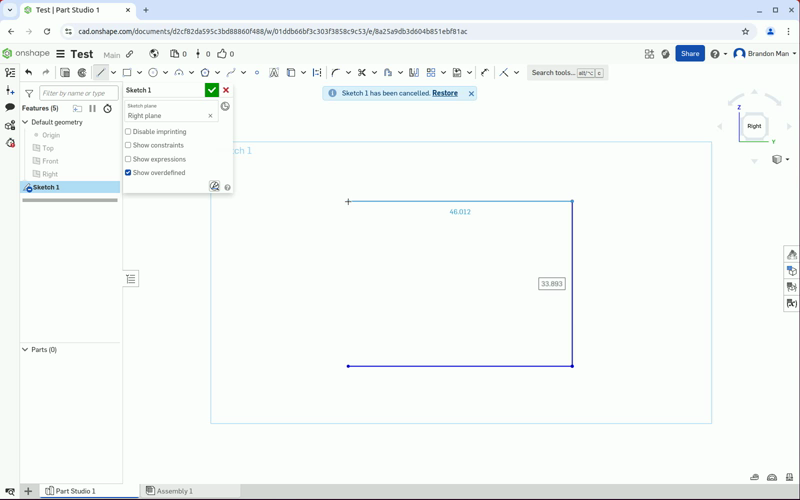
mouse_move(348, 366)
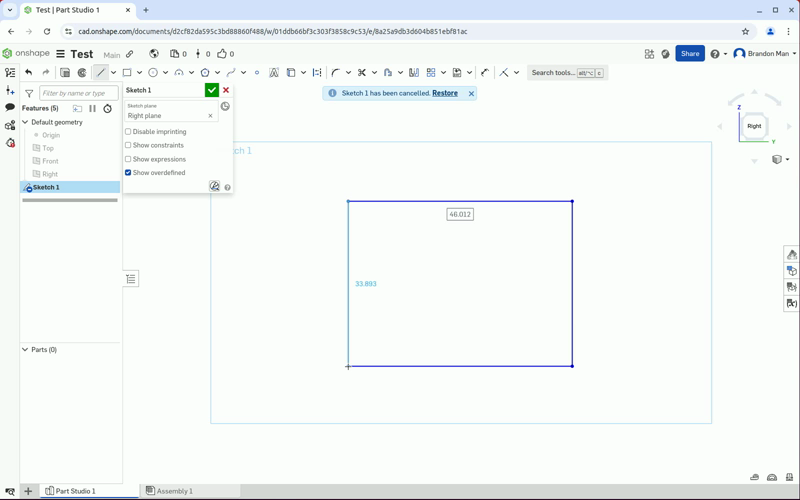
key_up(shift)
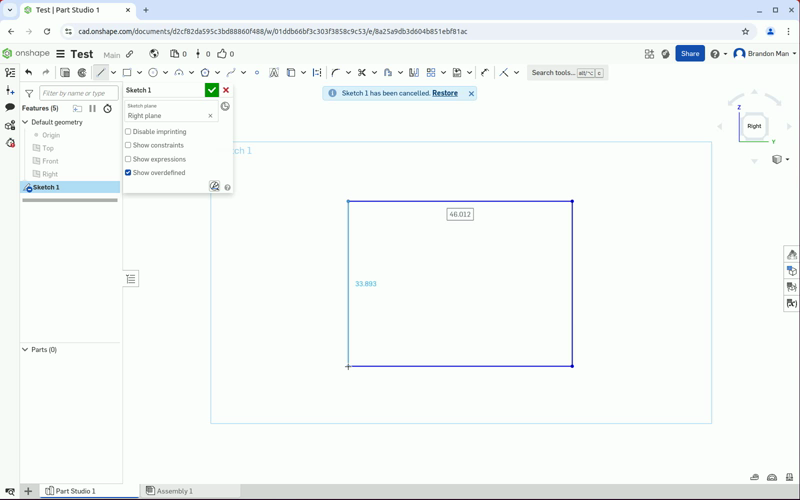
click(348, 366)
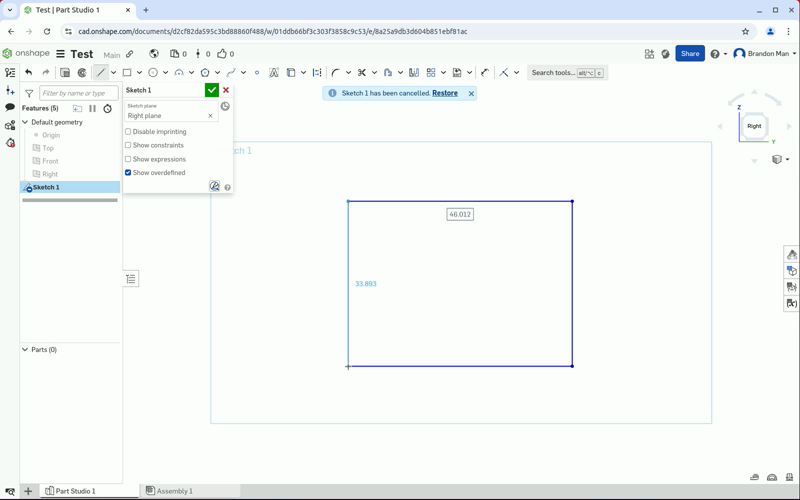
key(esc)
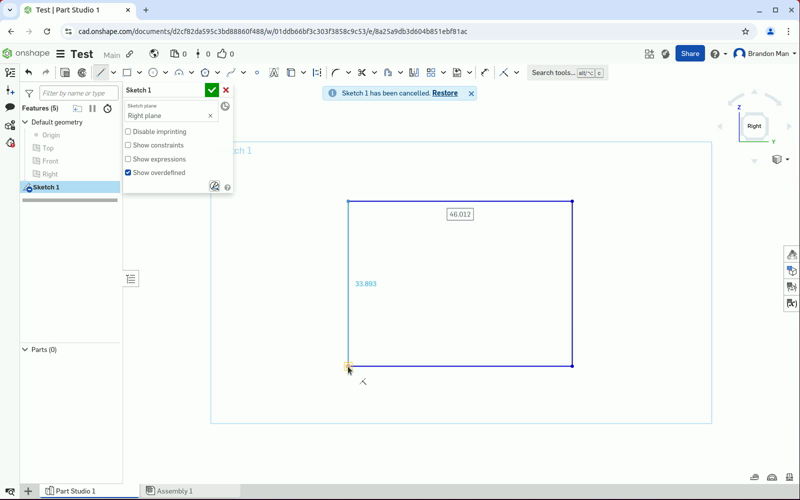
mouse_move(533, 297)
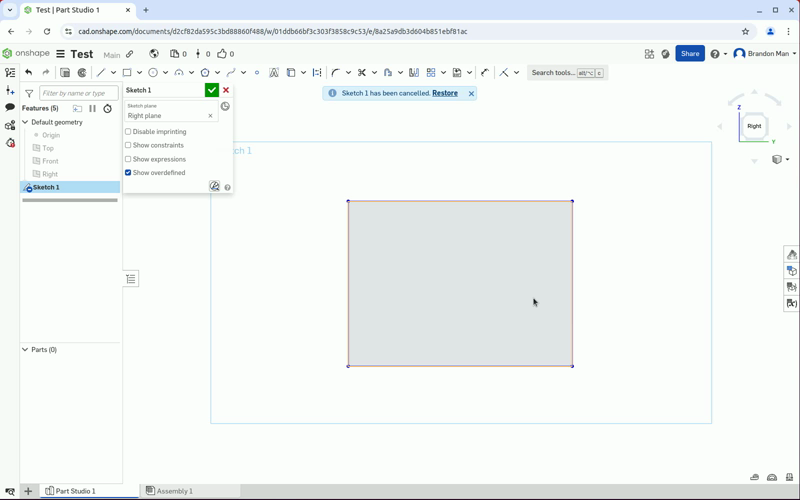
click(533, 297)
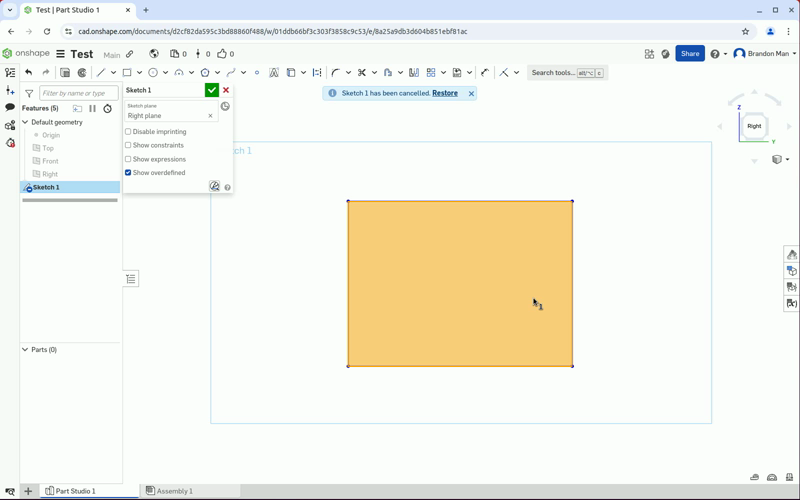
mouse_move(73, 352)
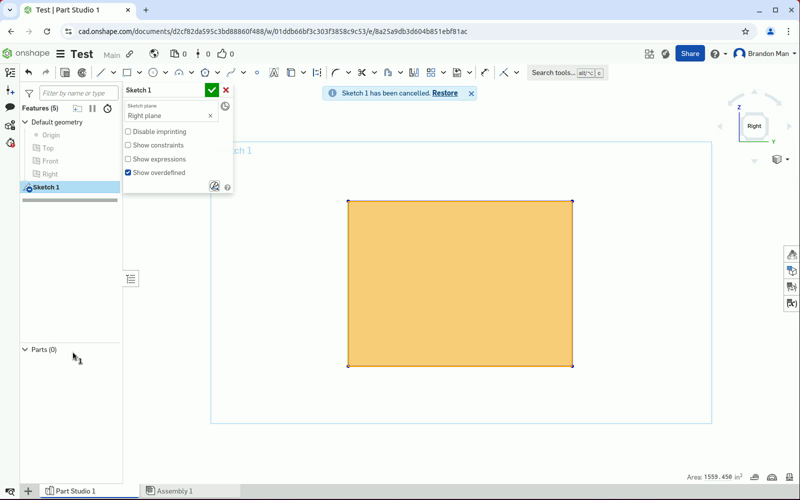
key(shift+y)
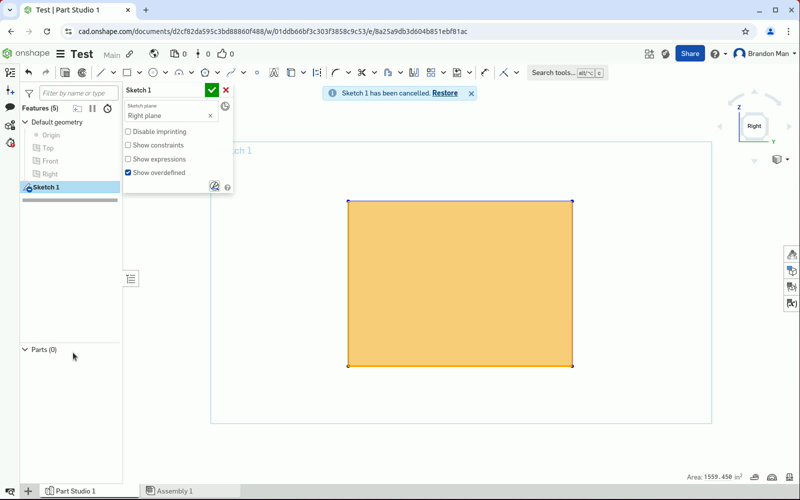
key(shift+e)
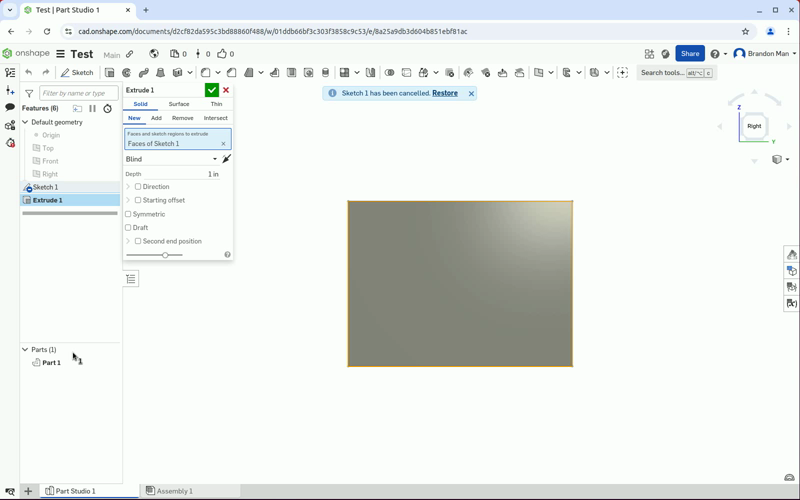
mouse_move(143, 106)
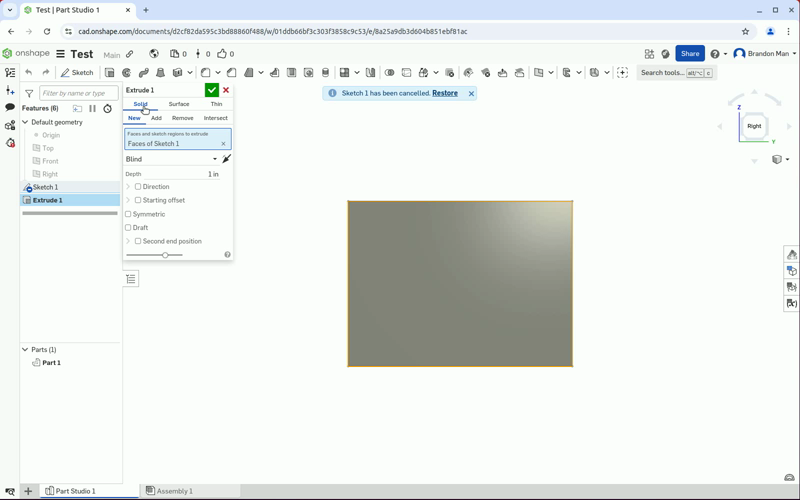
click(143, 106)
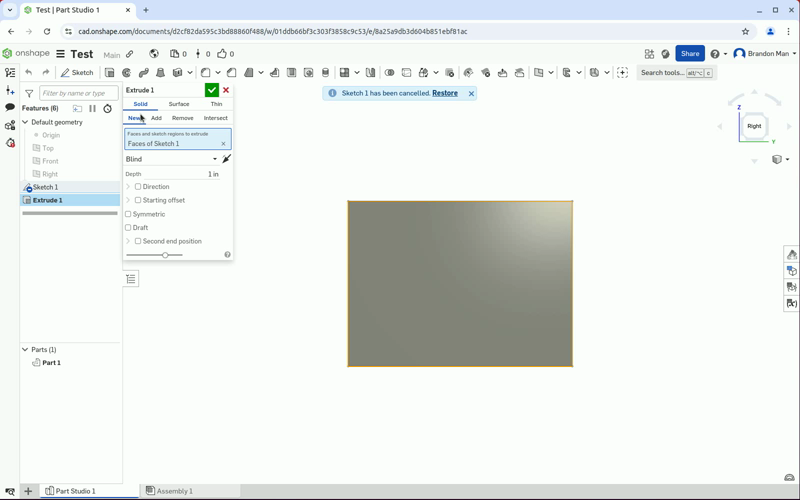
mouse_move(137, 120)
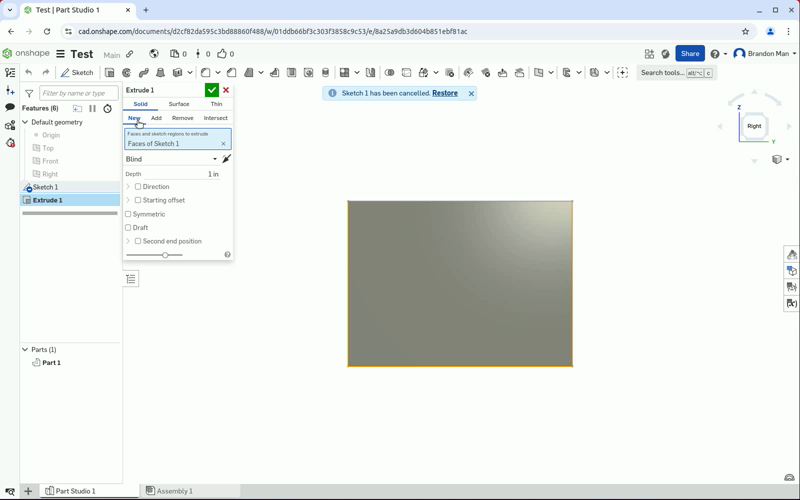
click(137, 120)
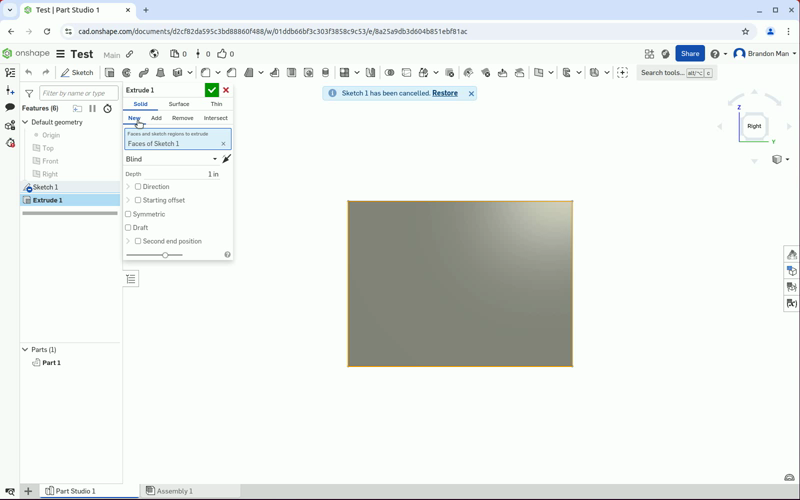
key(tab, 4)
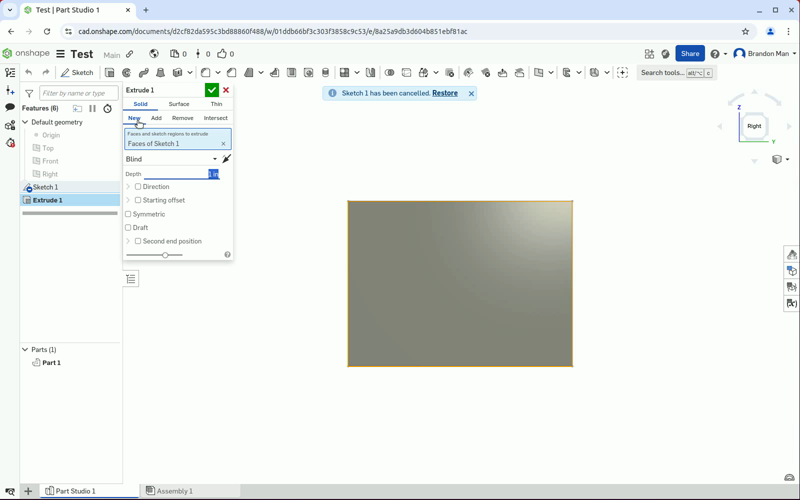
text(41.884)
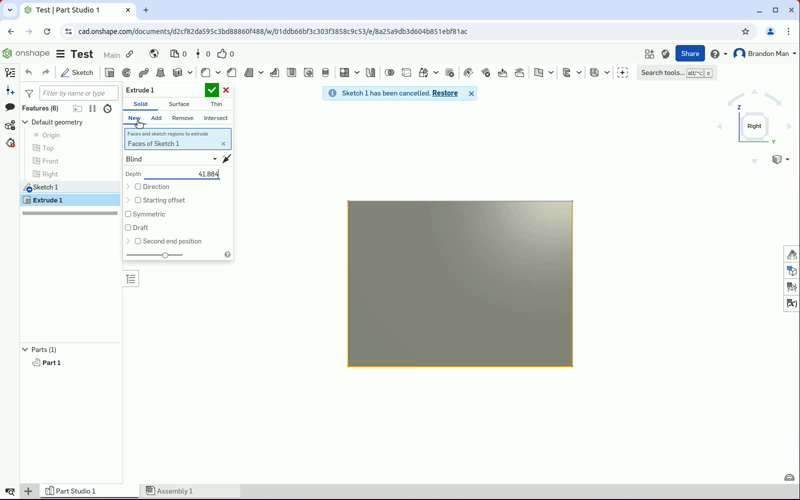
key(tab, 3)
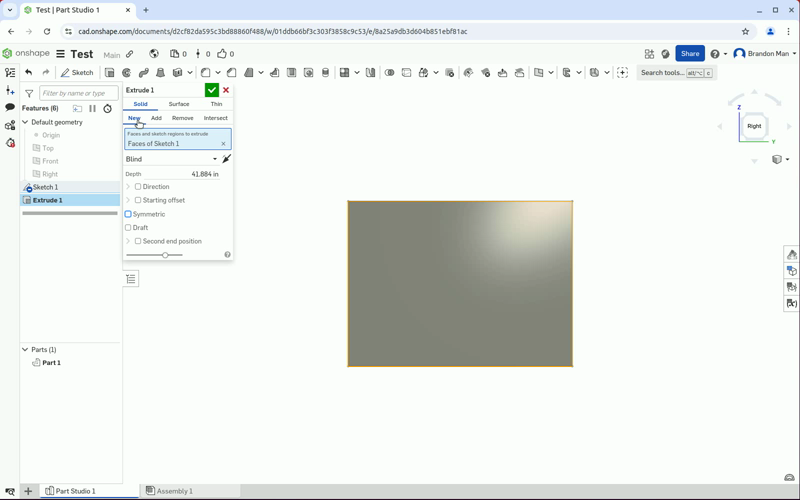
key(space)
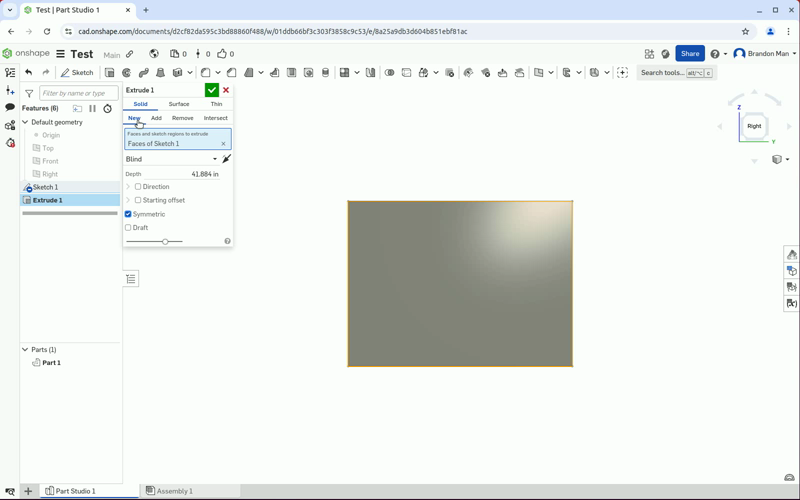
key(enter)
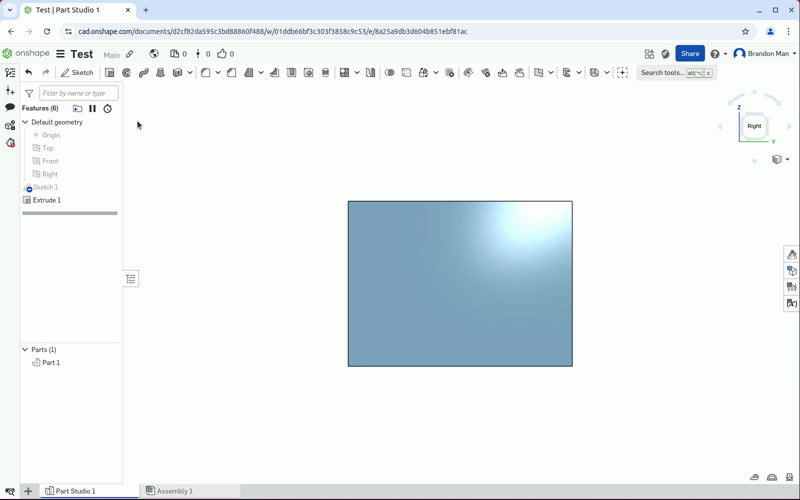
key(shift+h)
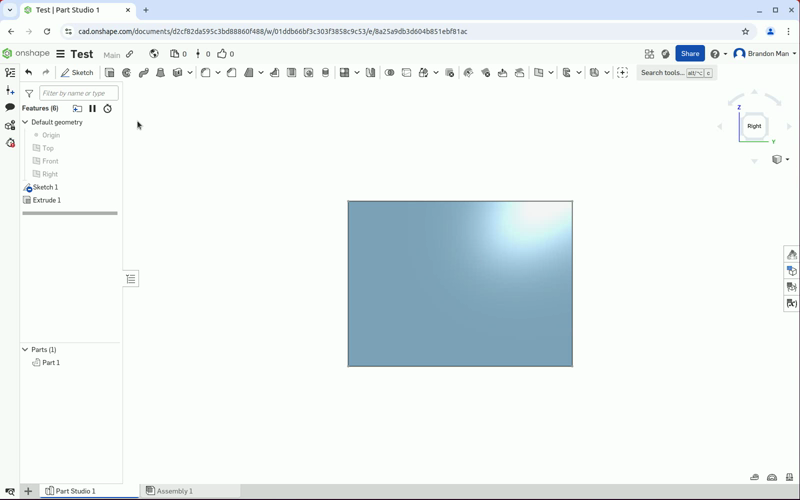
key(shift+h)
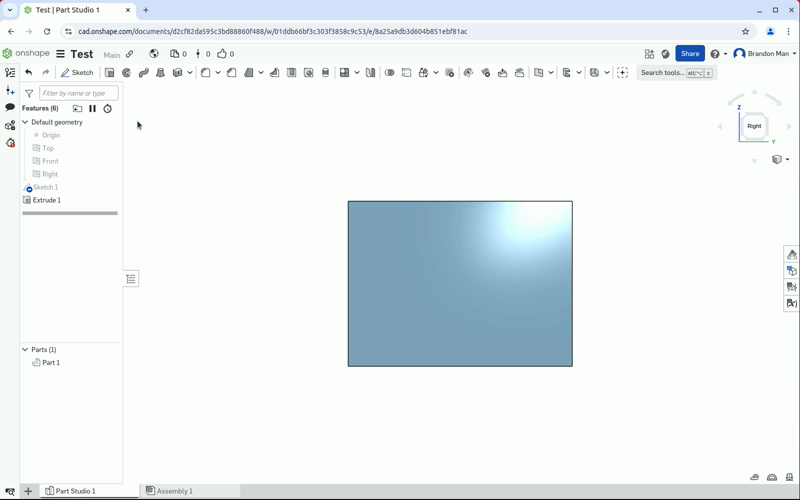
mouse_move(73, 189)
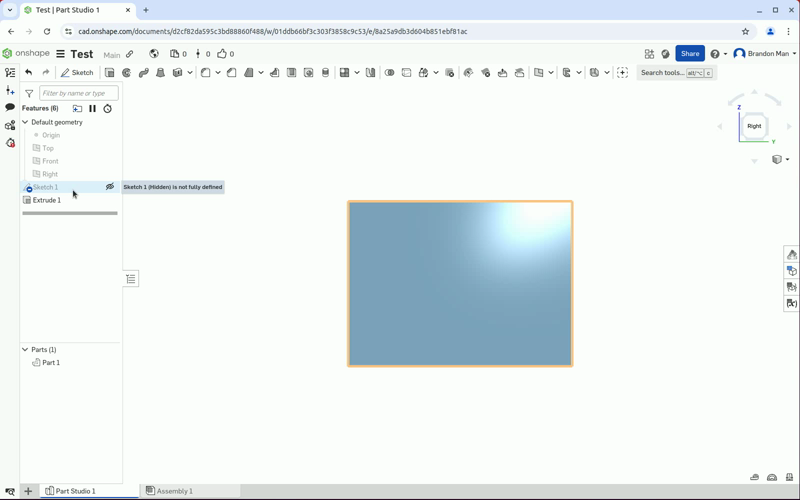
click(73, 189)
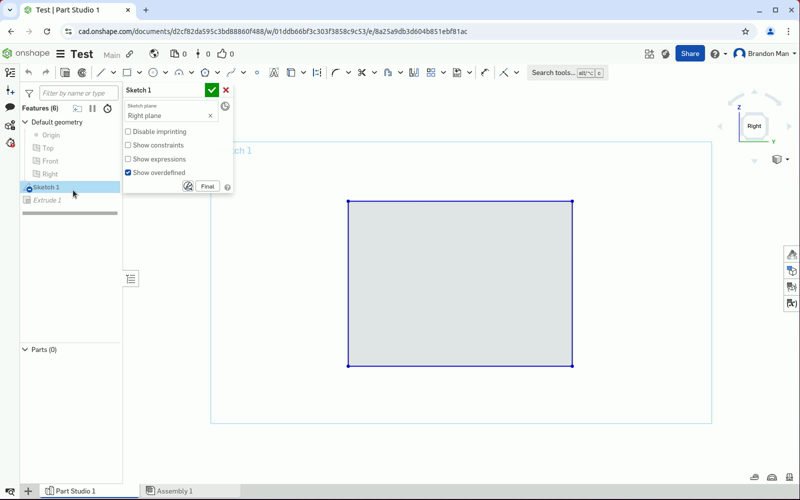
mouse_move(229, 92)
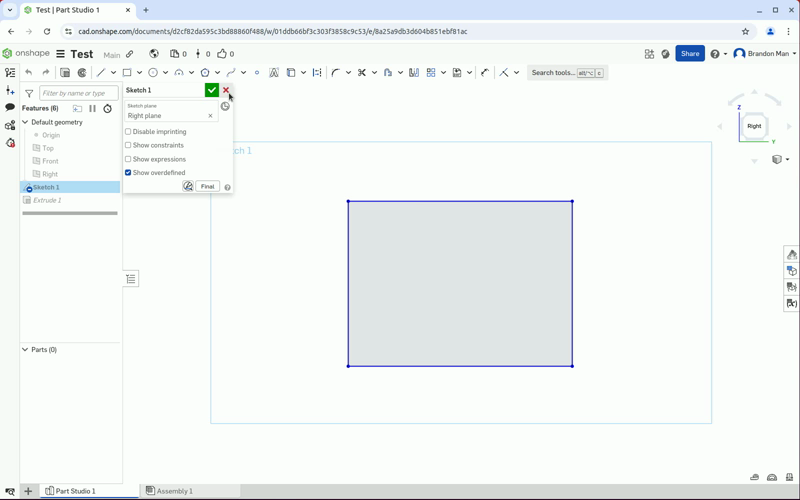
click(229, 92)
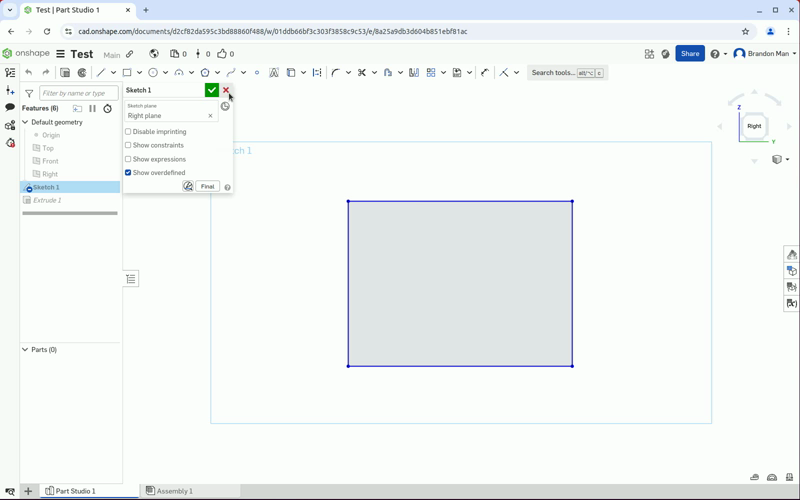
key(shift+s)
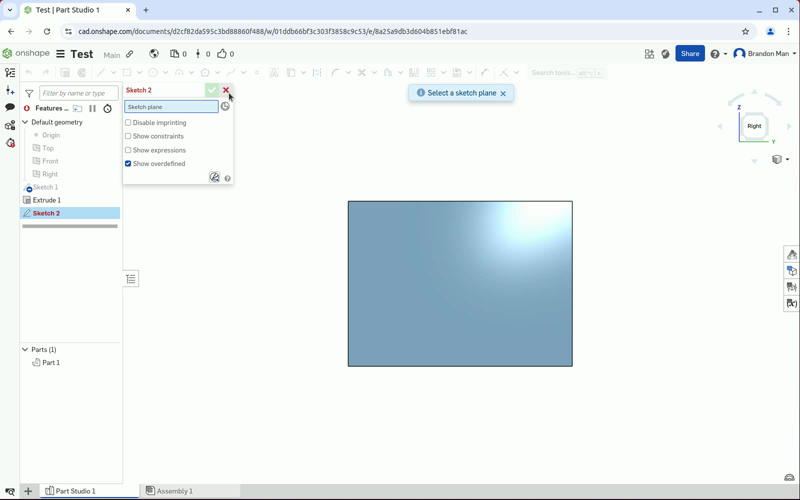
mouse_move(73, 176)
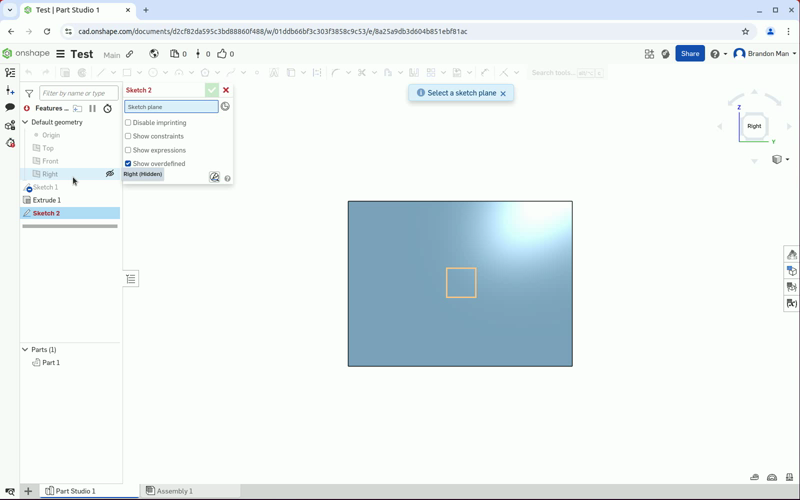
click(73, 176)
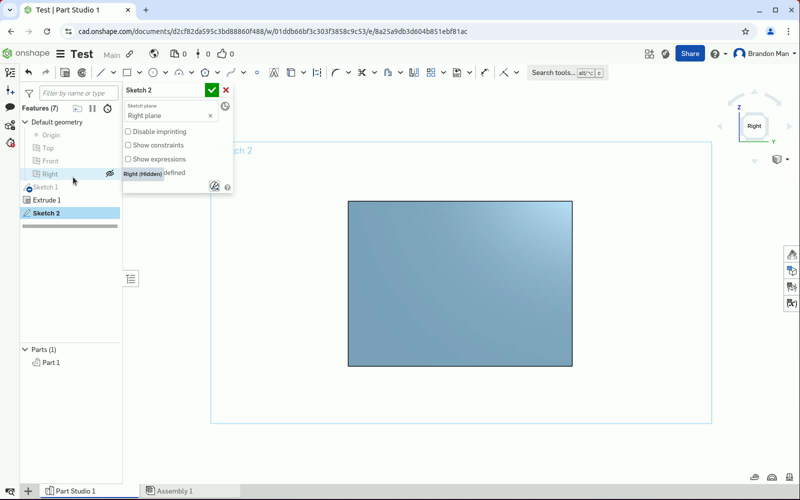
mouse_move(73, 352)
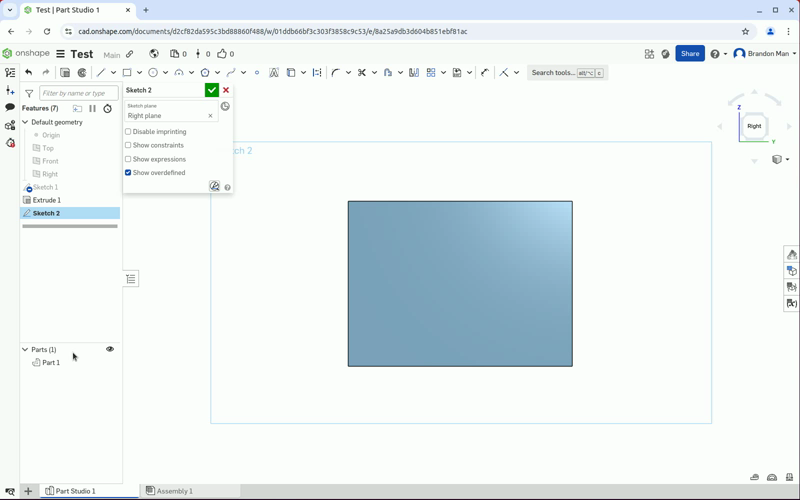
key(y)
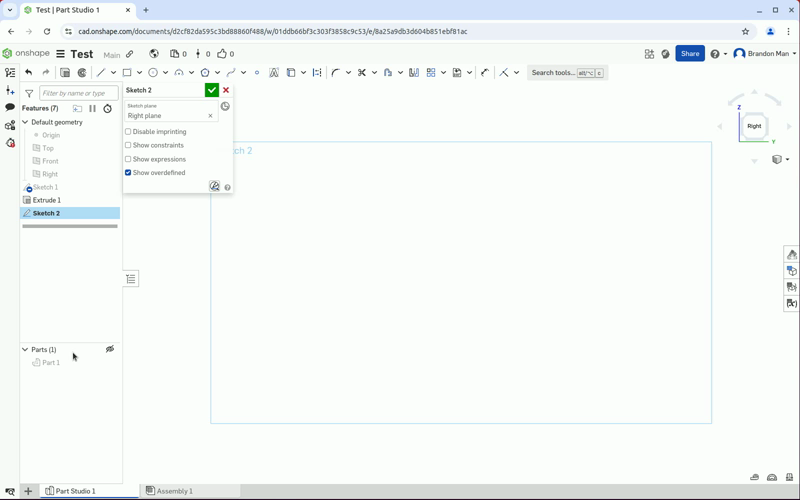
key(l)
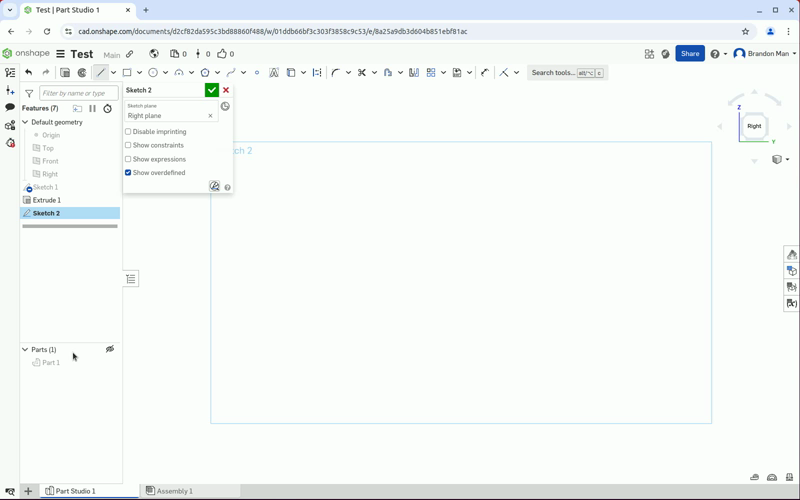
key_down(shift)
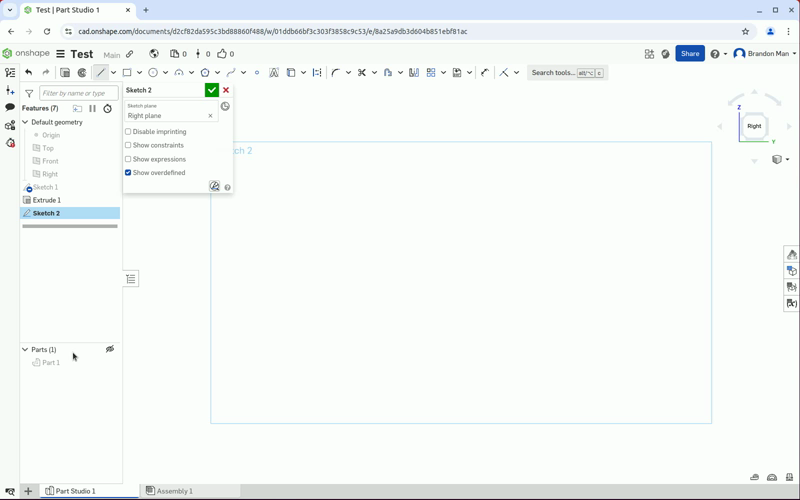
mouse_move(380, 134)
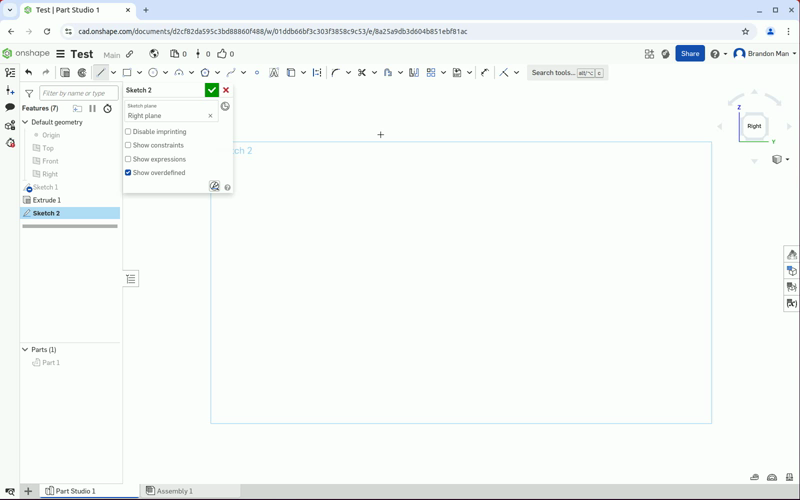
click(380, 134)
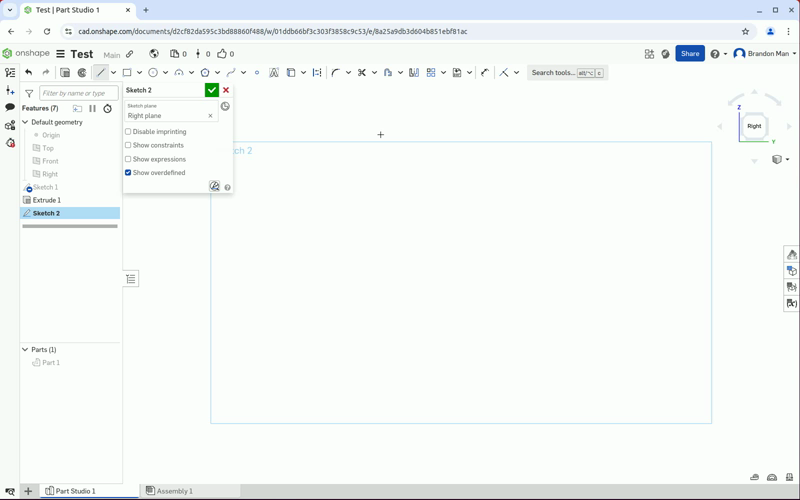
key_up(shift)
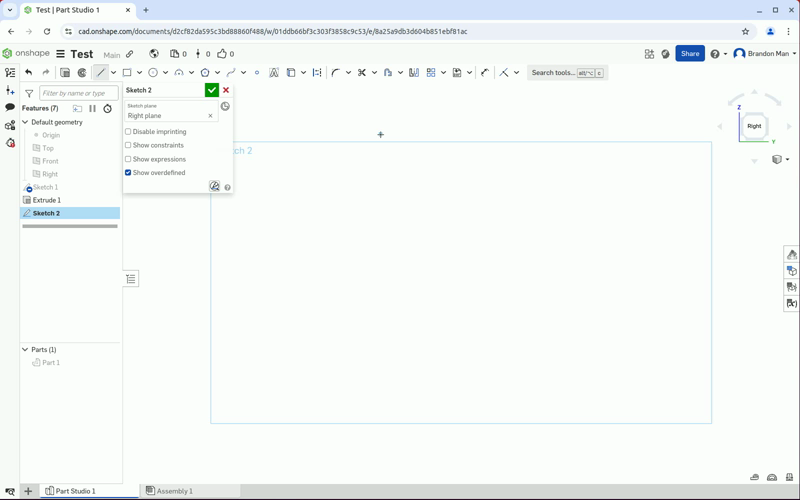
key_down(shift)
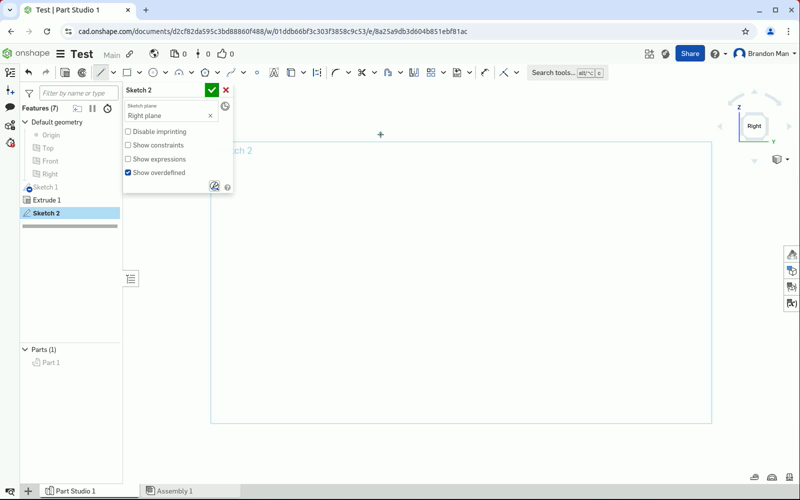
mouse_move(459, 253)
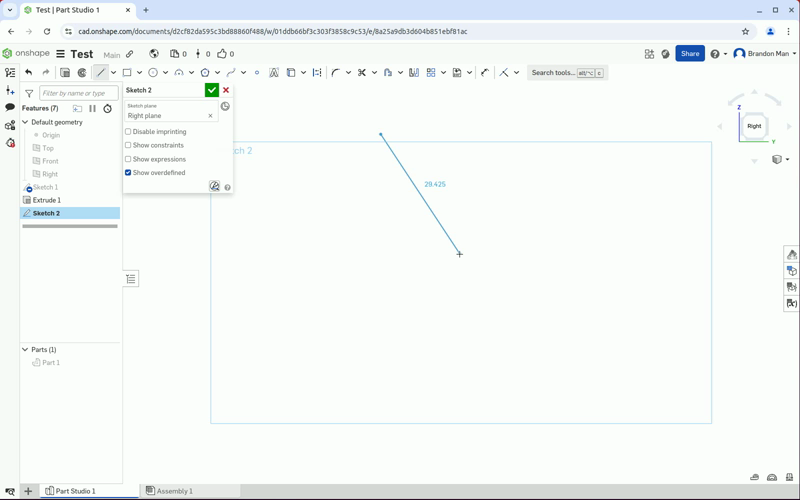
click(459, 253)
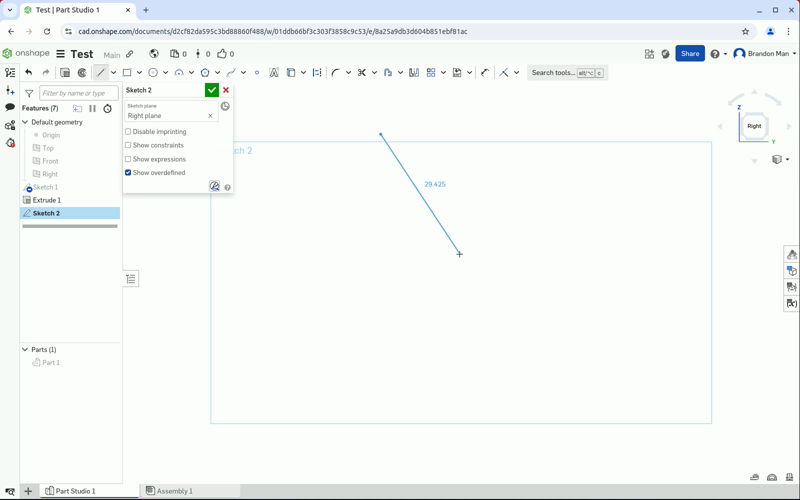
key_up(shift)
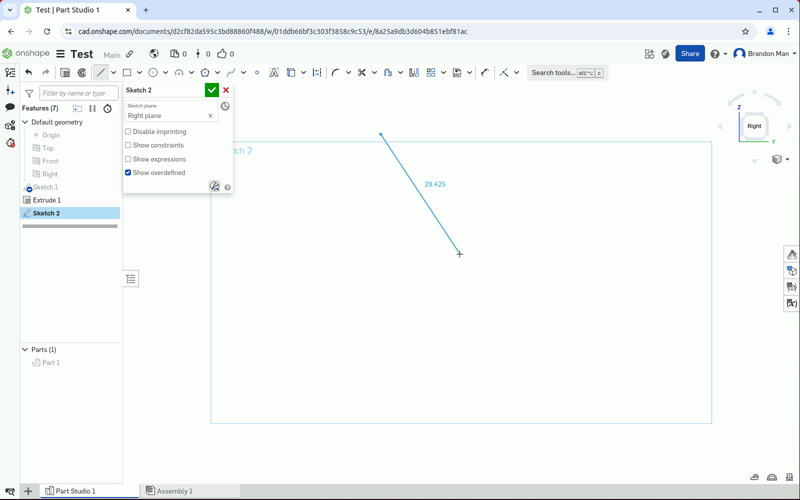
key_down(shift)
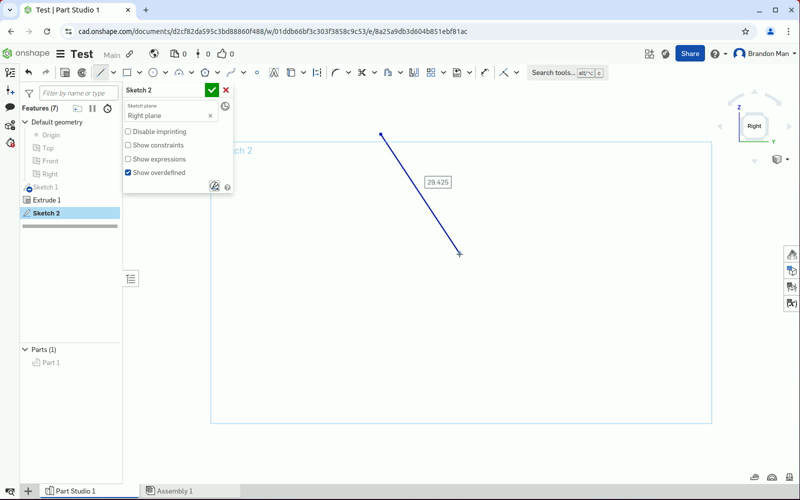
mouse_move(536, 135)
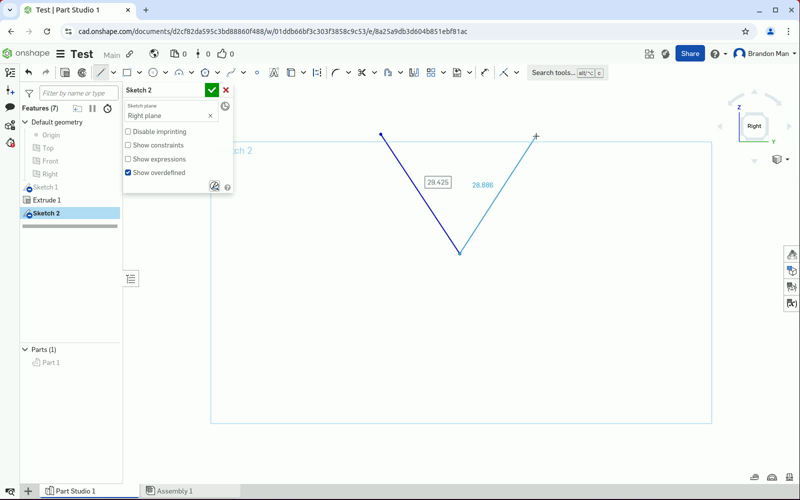
click(536, 135)
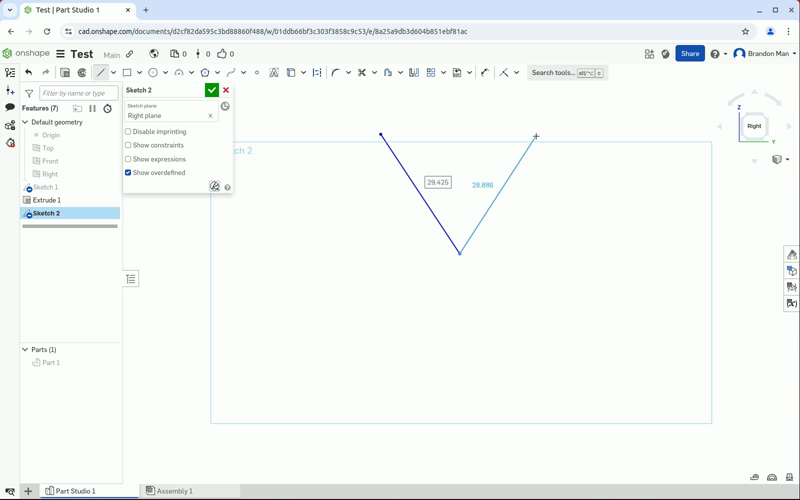
key_up(shift)
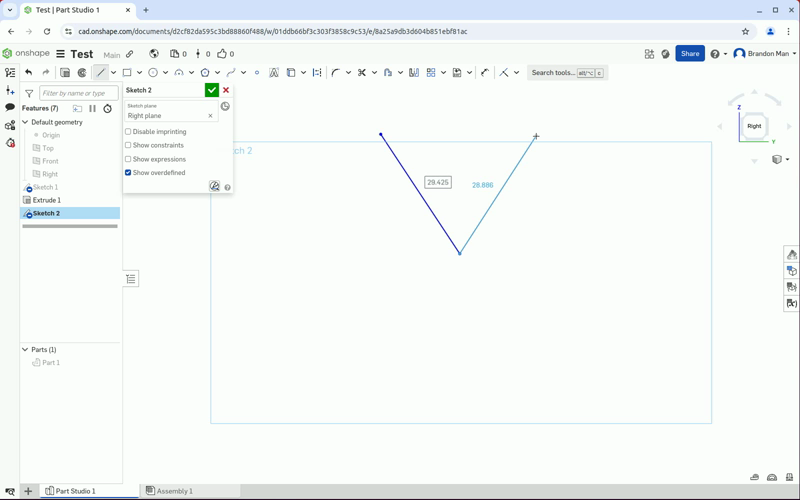
key_down(shift)
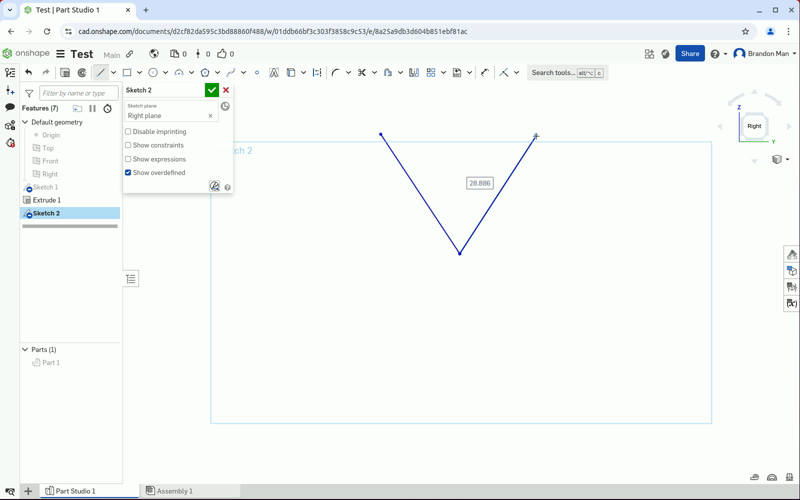
mouse_move(380, 134)
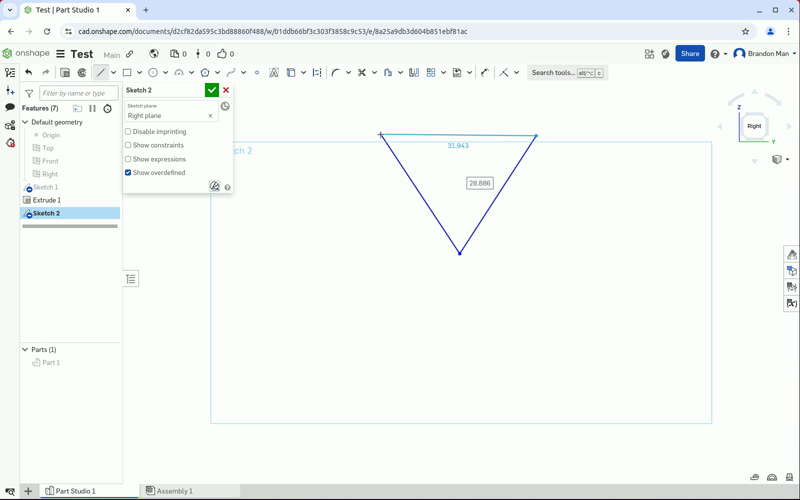
key_up(shift)
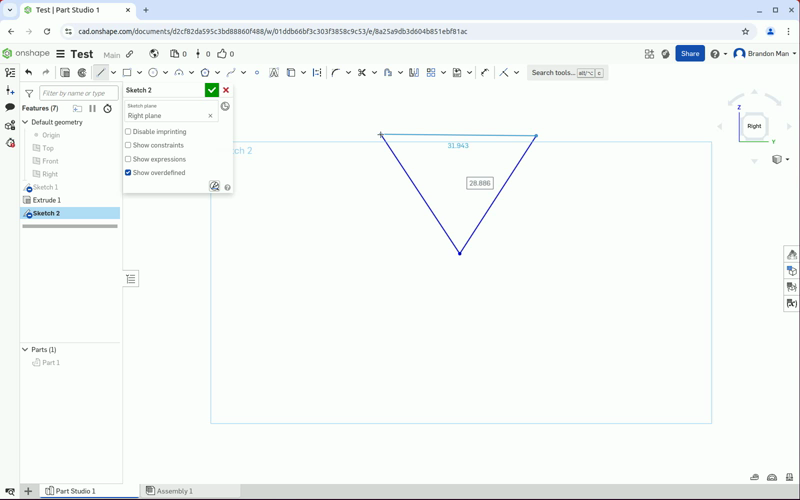
click(380, 134)
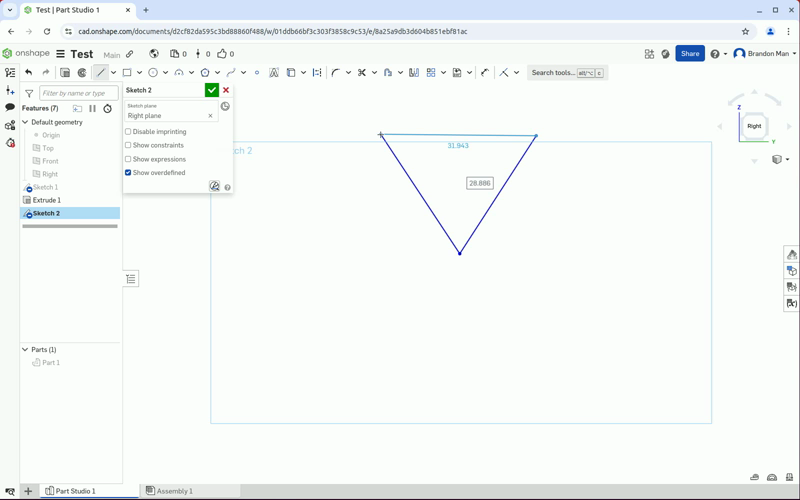
key(esc)
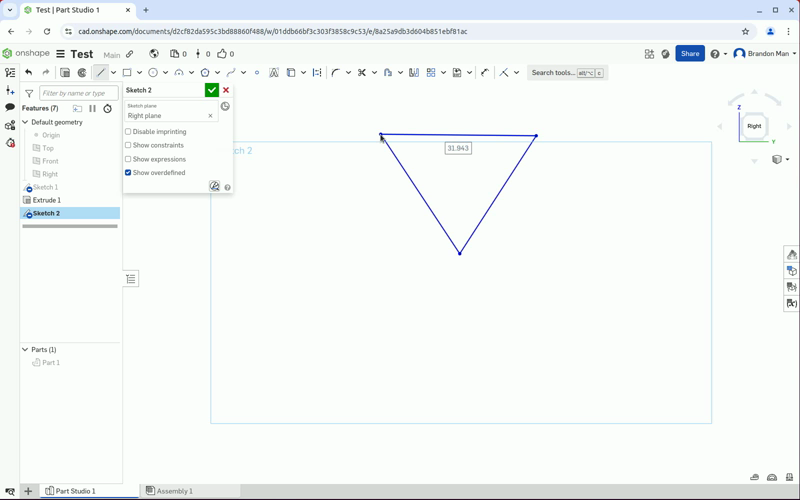
mouse_move(468, 155)
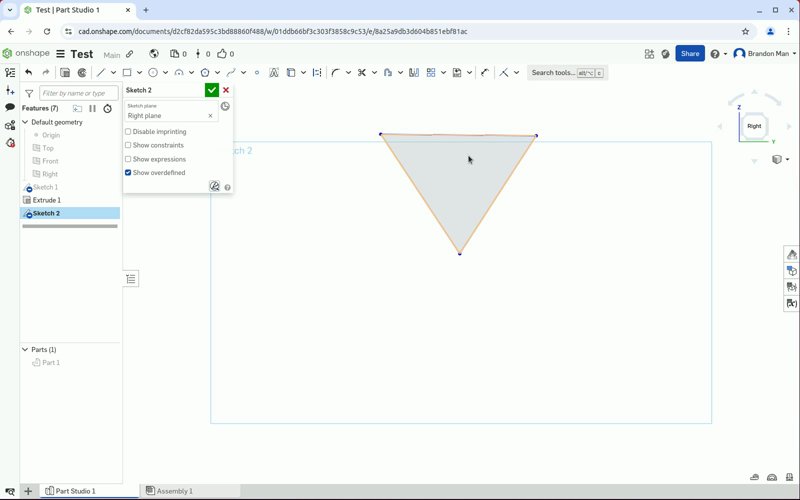
click(468, 155)
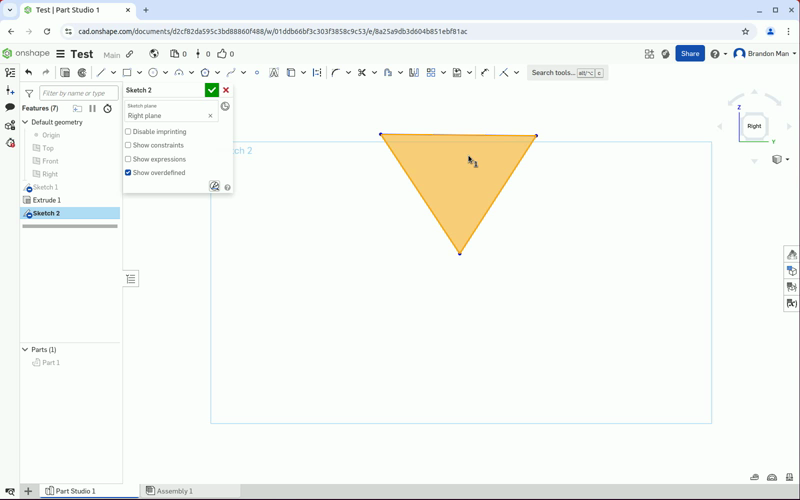
mouse_move(73, 352)
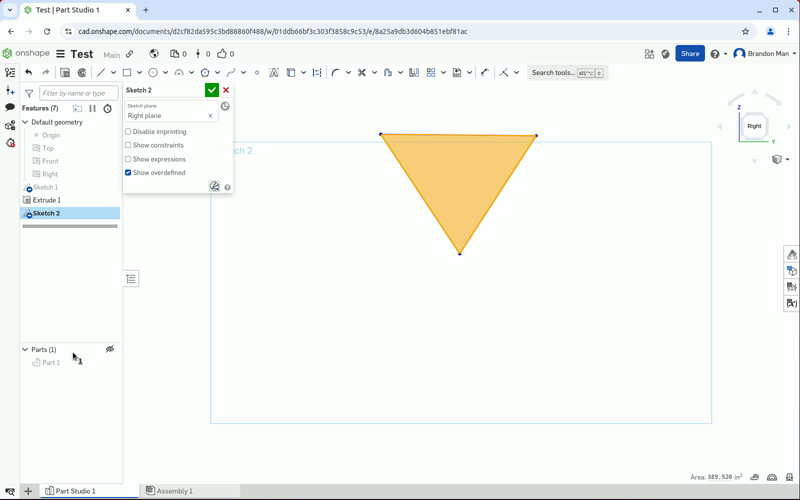
key(shift+y)
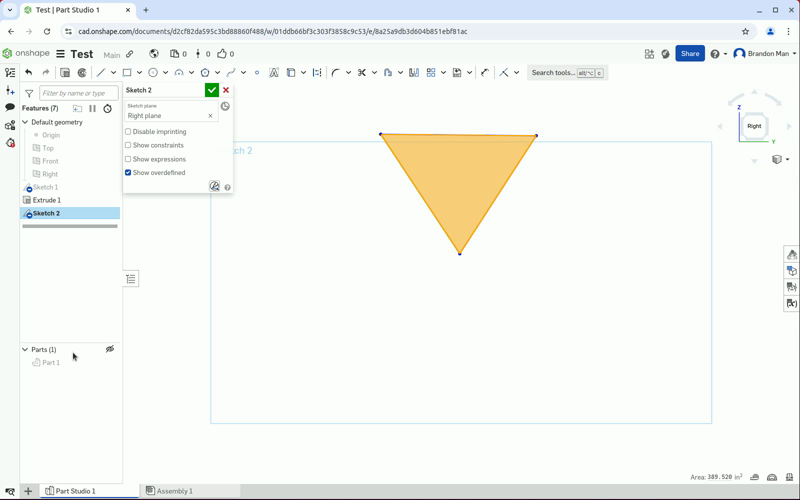
key(shift+e)
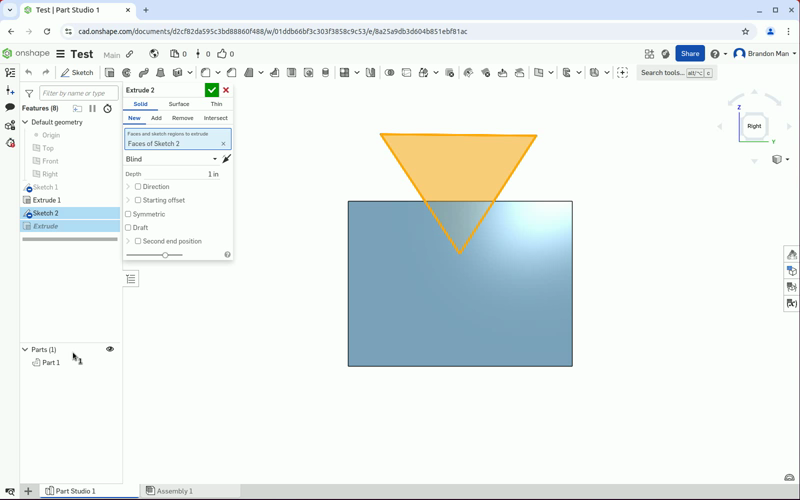
mouse_move(143, 106)
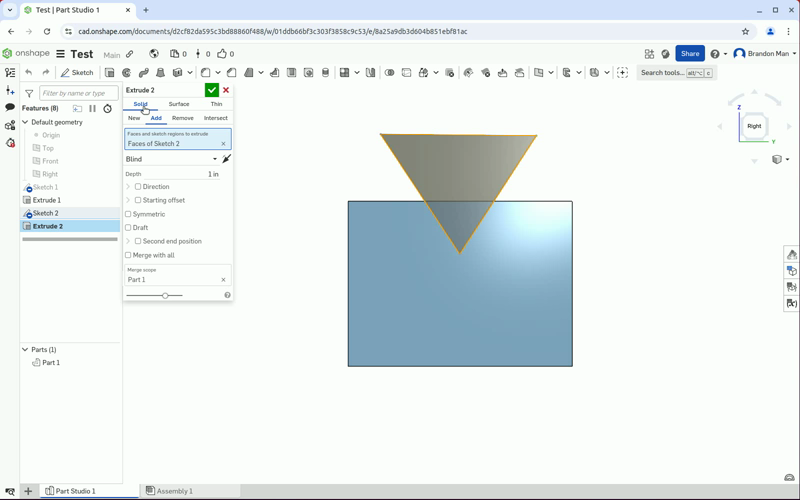
click(143, 106)
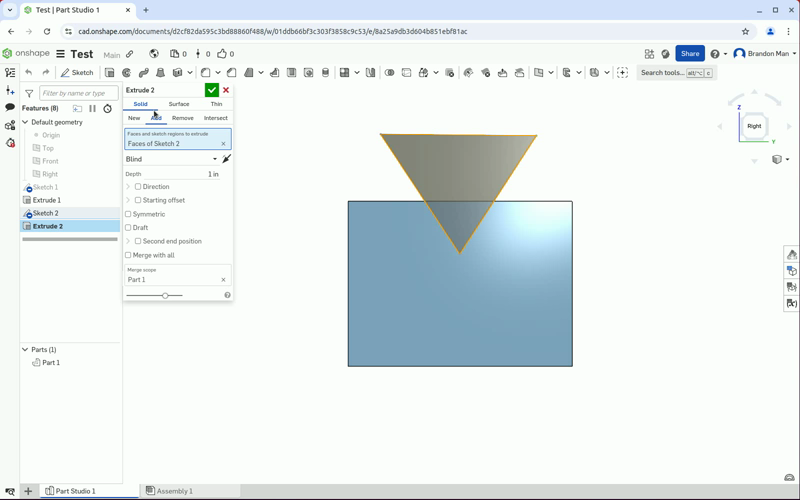
mouse_move(186, 120)
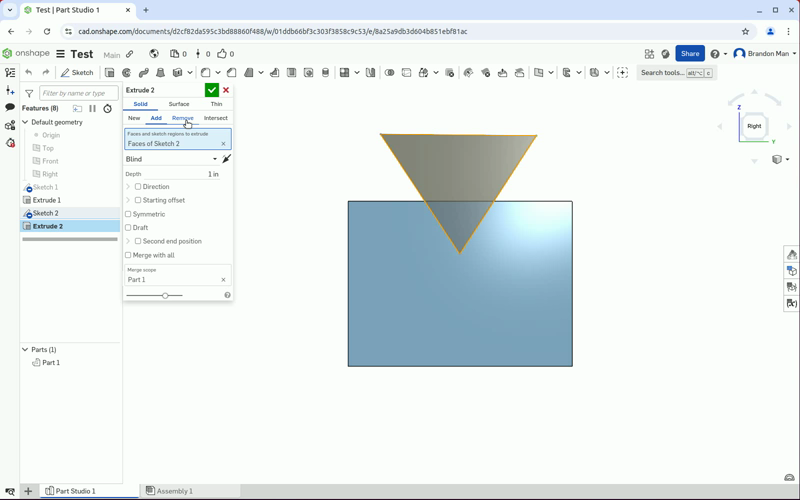
click(186, 120)
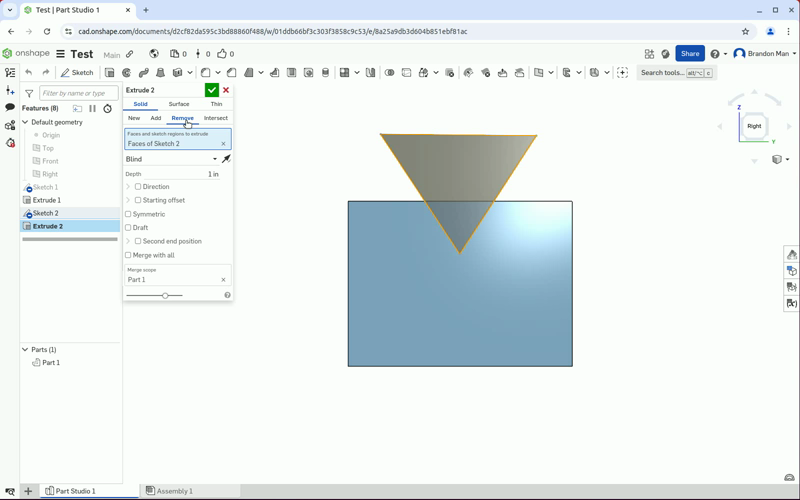
key(tab, 4)
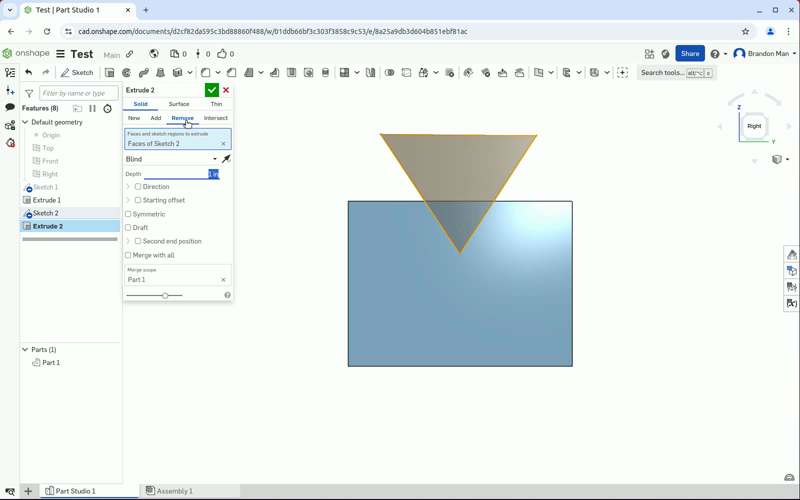
text(-61.14)
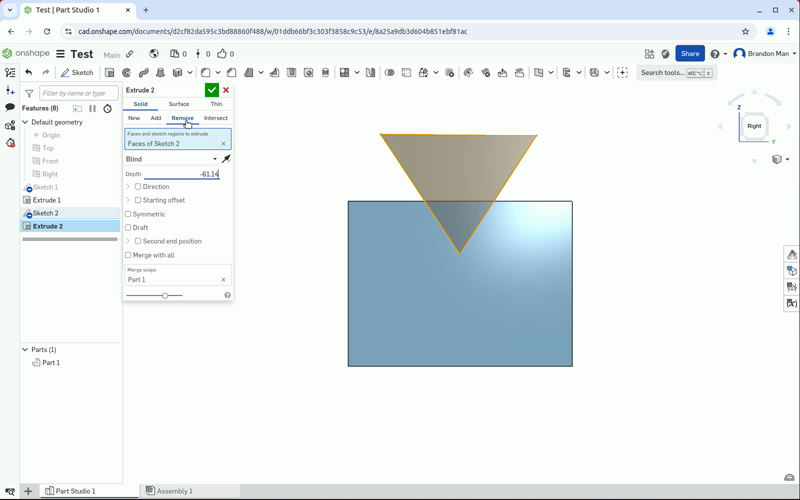
key(tab, 3)
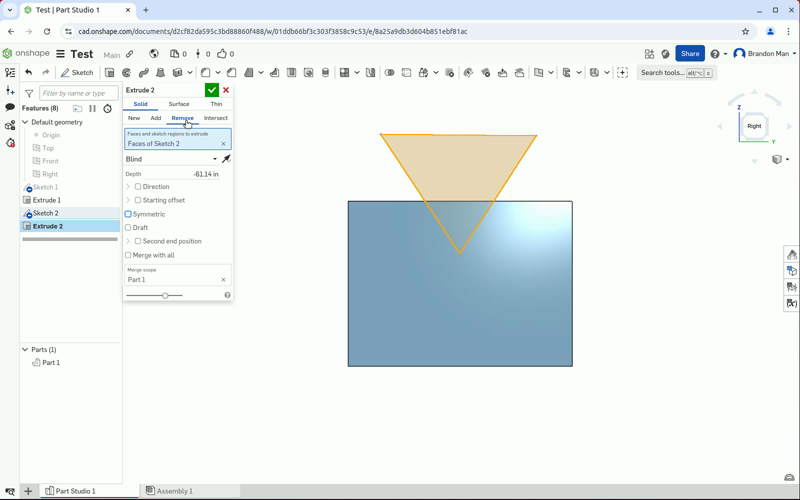
key(space)
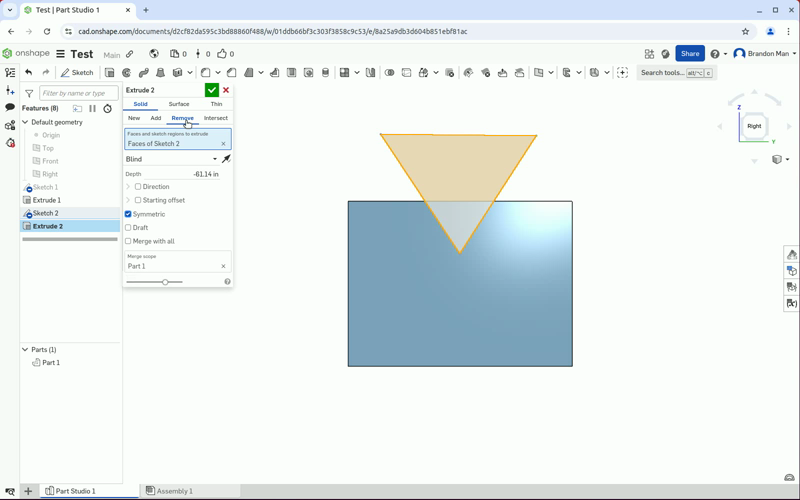
key(tab, 2)
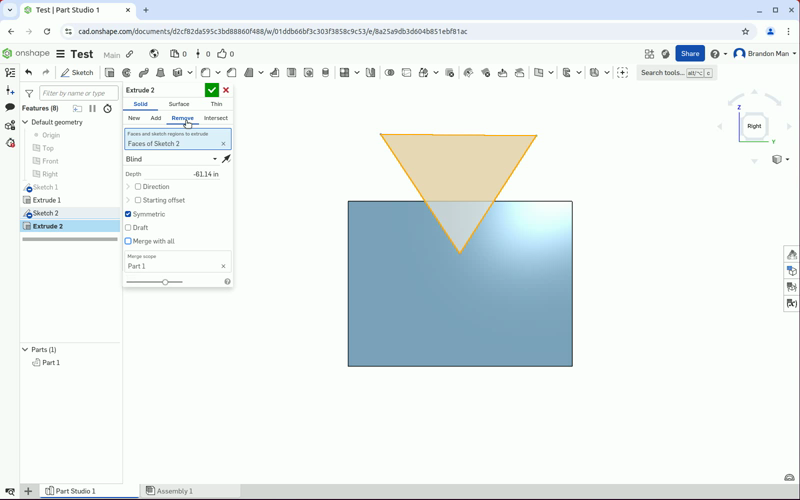
key(space)
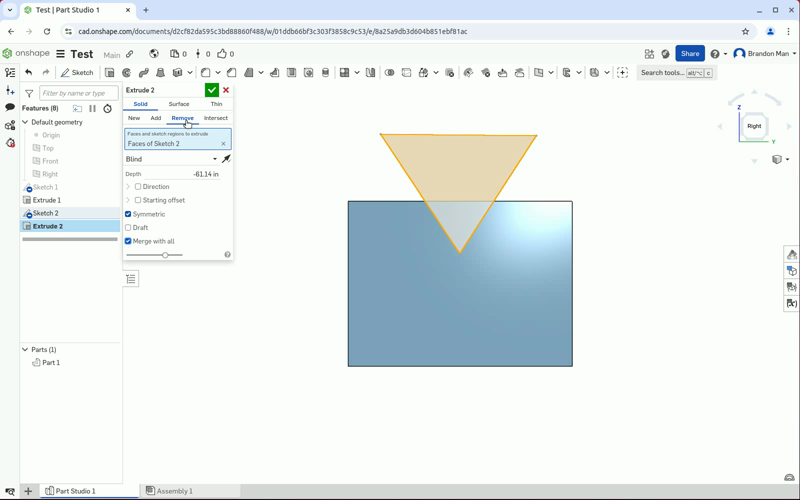
key(enter)
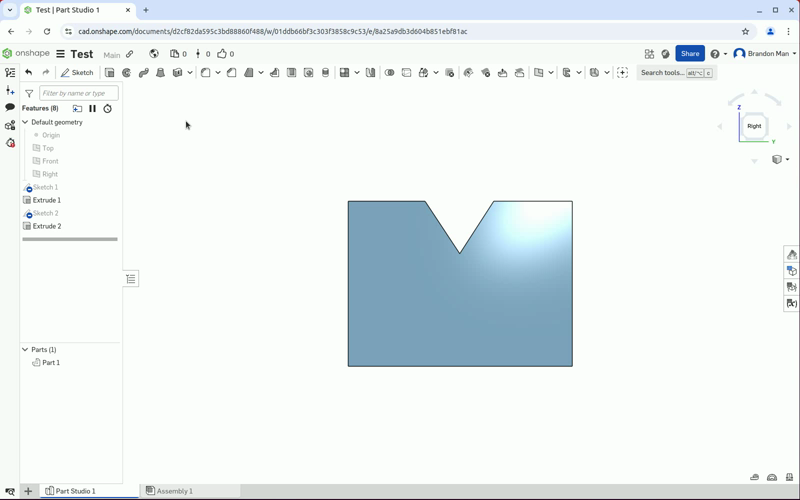
key(shift+h)
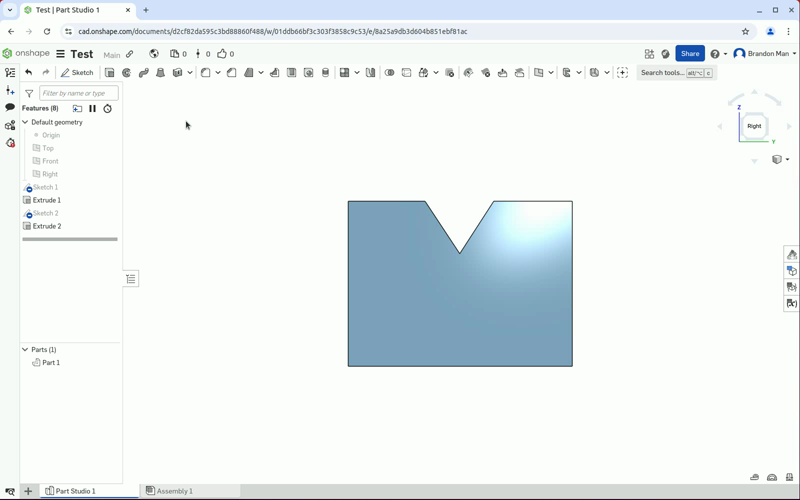
key(shift+h)
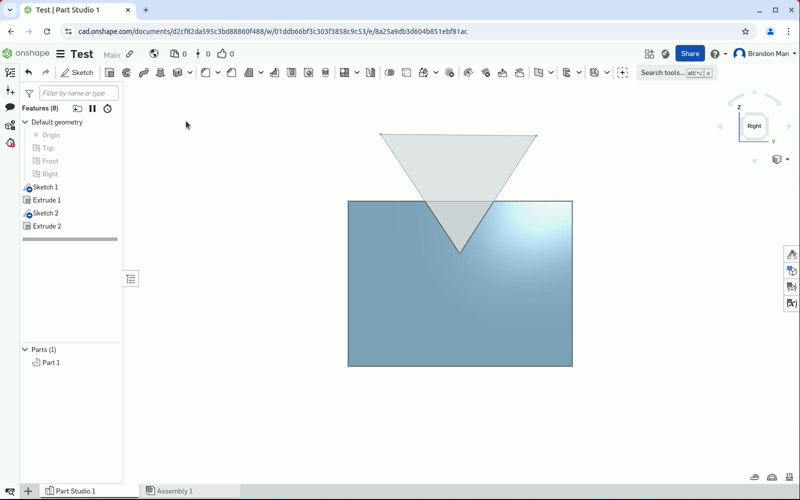
key(shift+7)
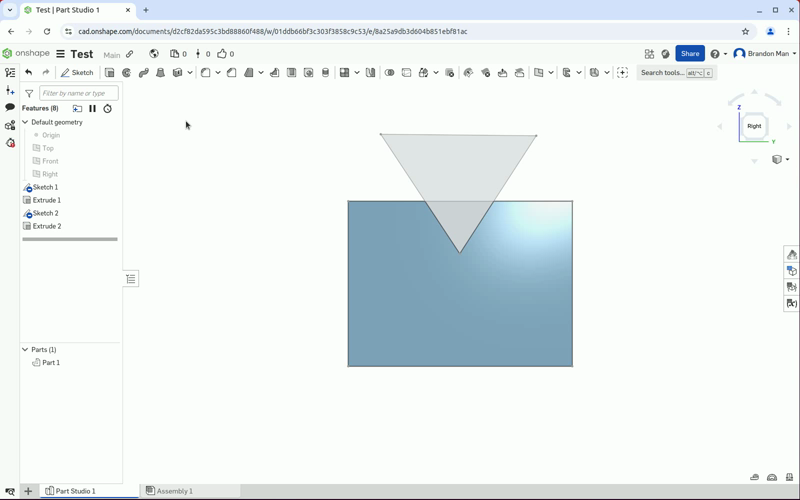
key(right, 2)
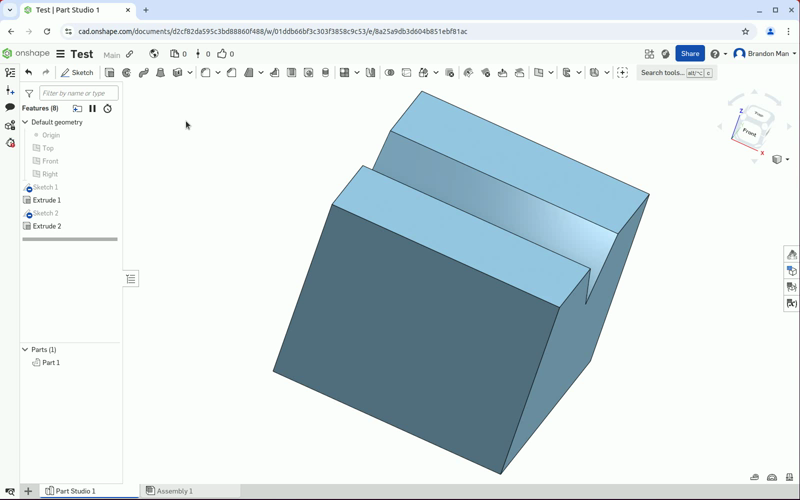
key(down, 2)
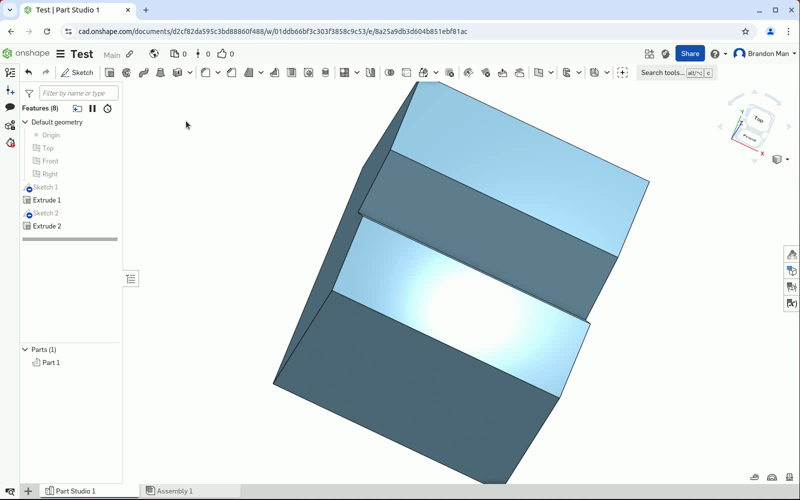
key(up, 2)
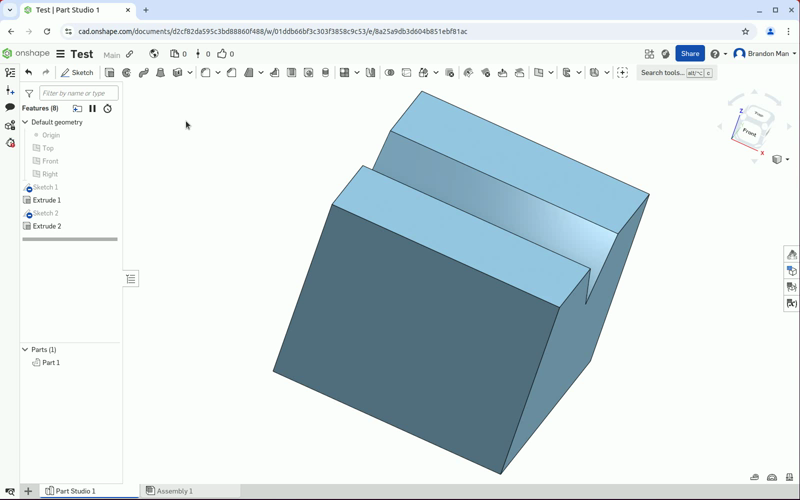
key(left, 2)
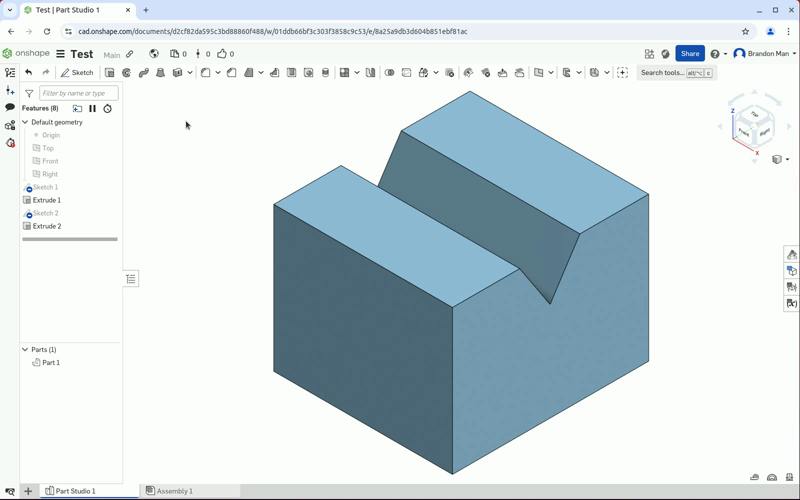
mouse_move(73, 189)
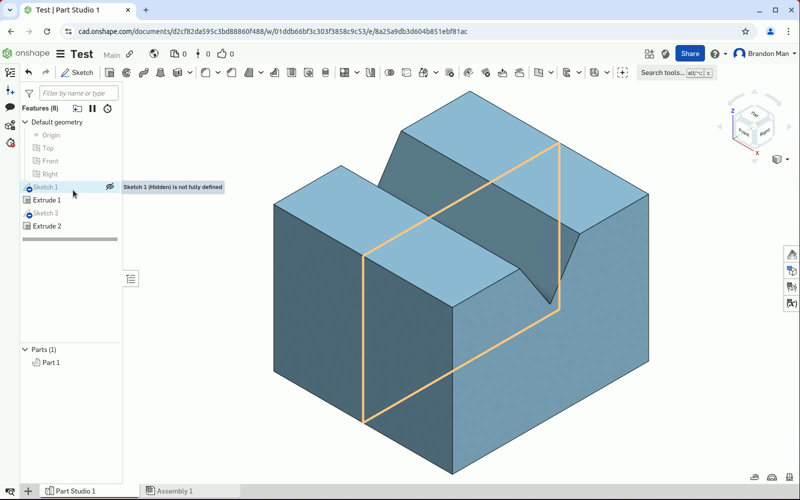
click(73, 189)